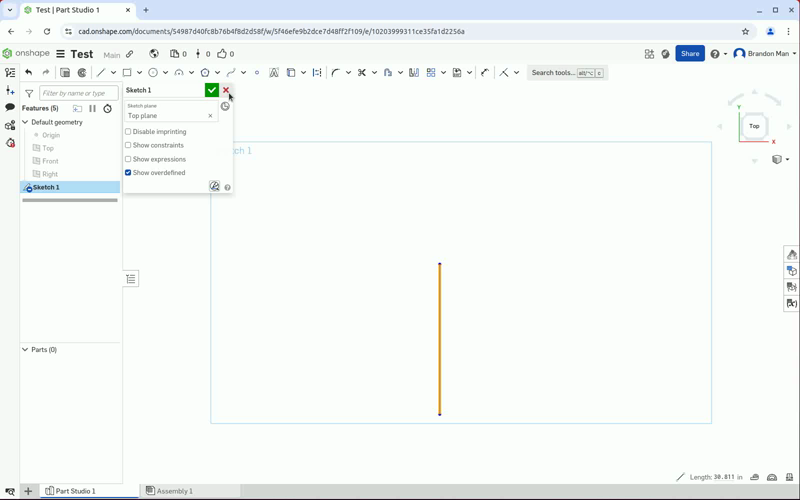
key(shift+h)
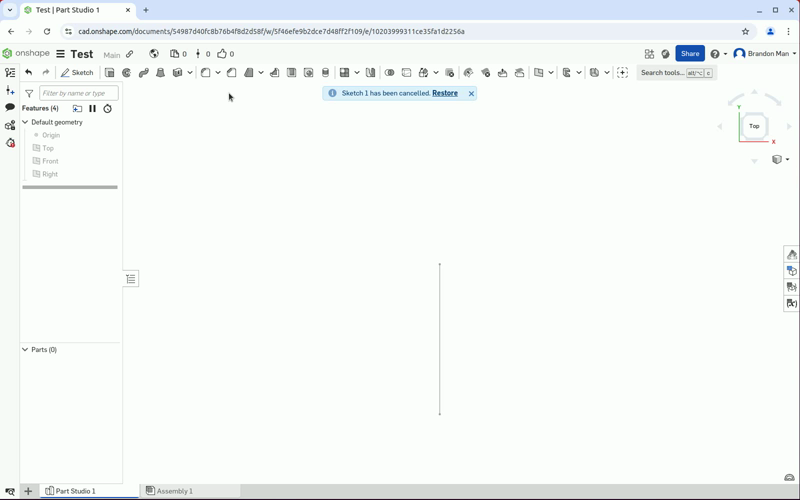
mouse_move(73, 352)
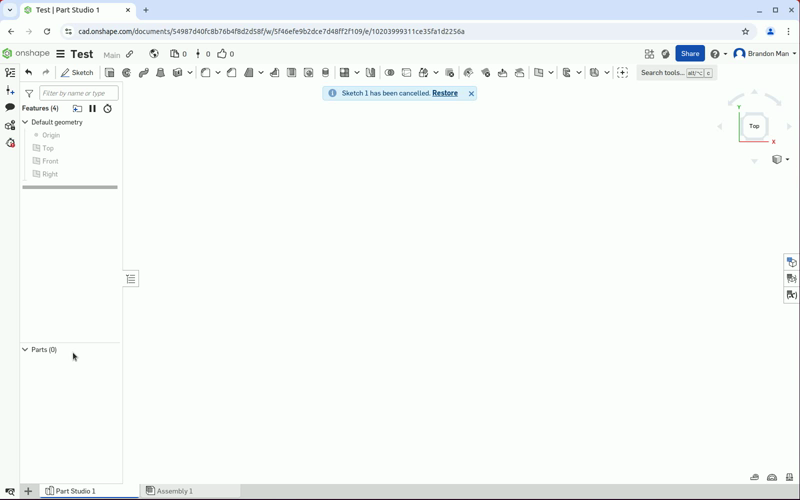
key(y)
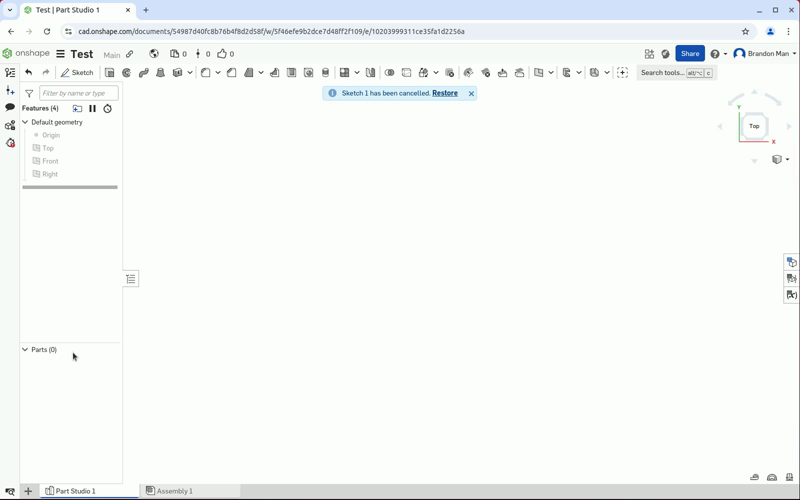
key(shift+p)
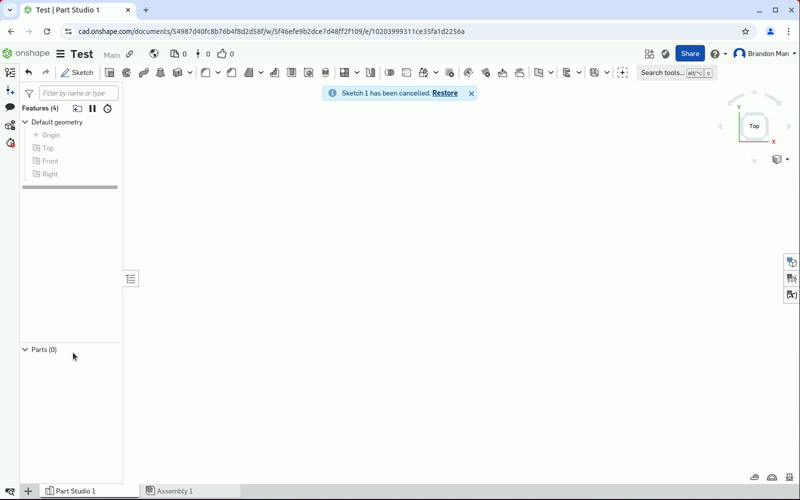
key(space)
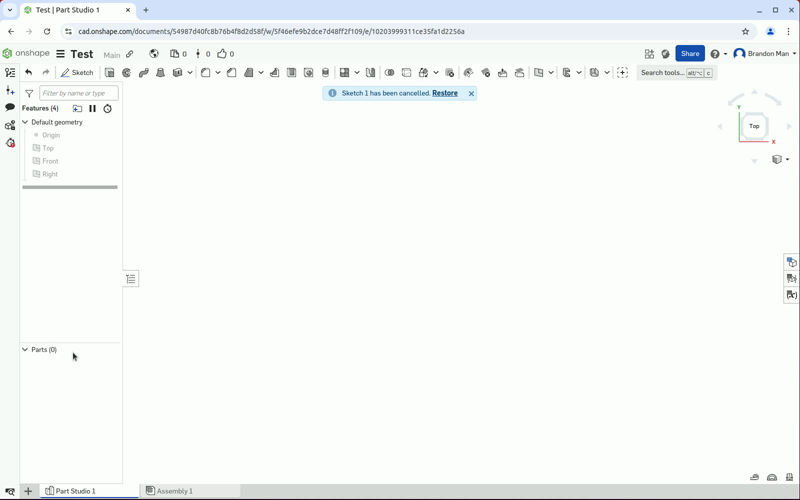
key_down(shift)
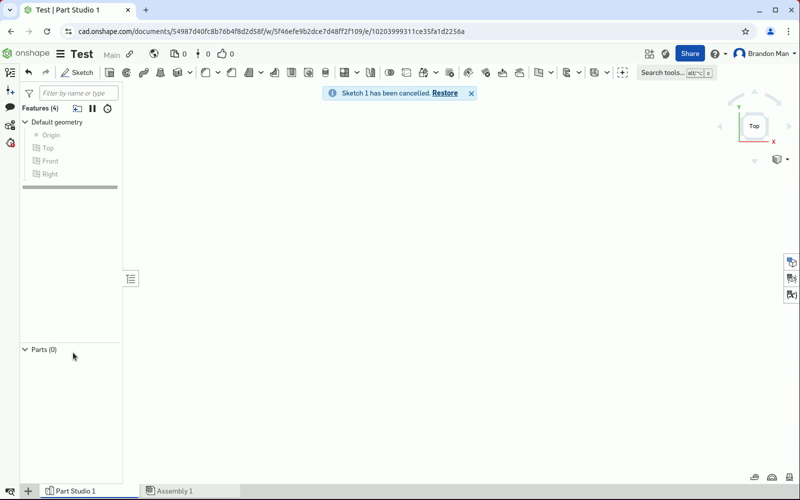
key(up)
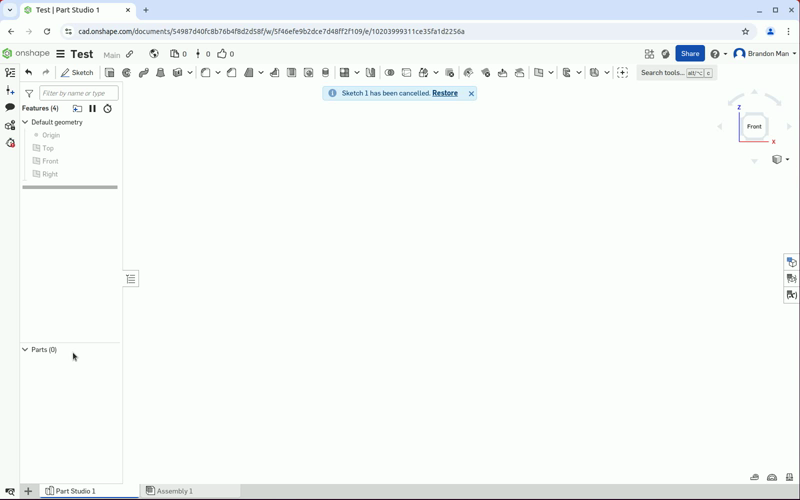
key_up(shift)
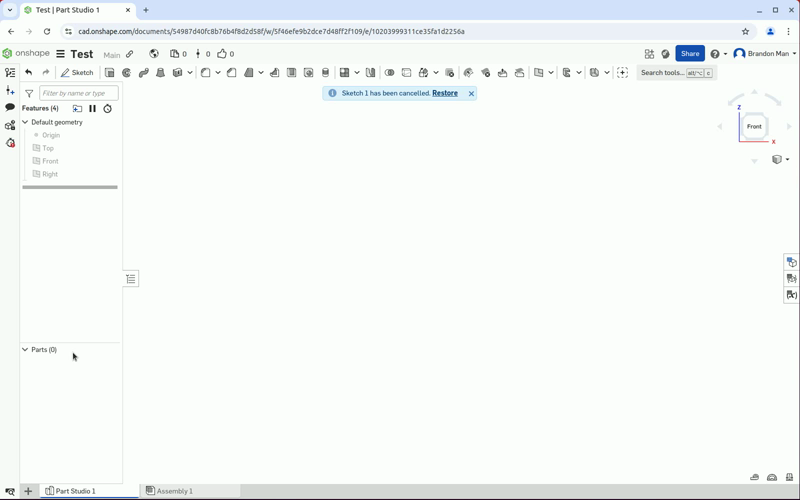
mouse_move(73, 352)
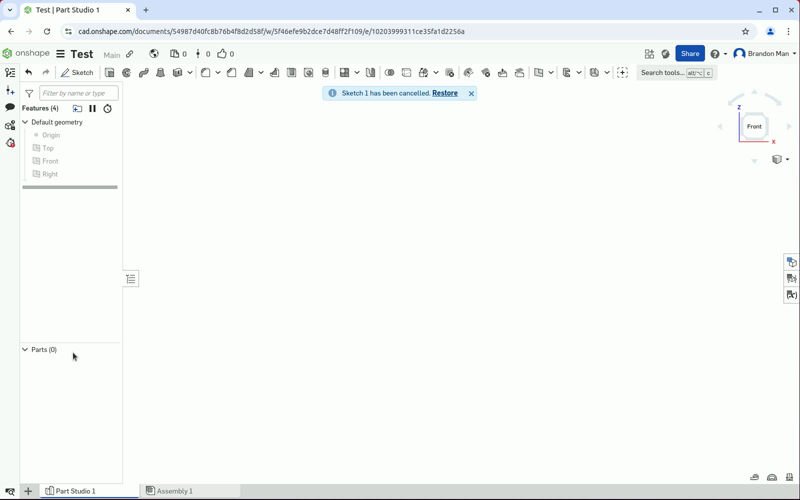
key(shift+y)
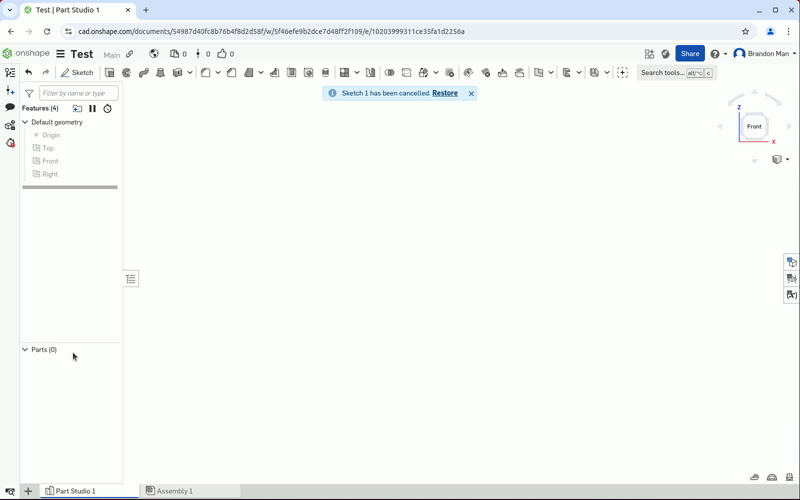
key(shift+s)
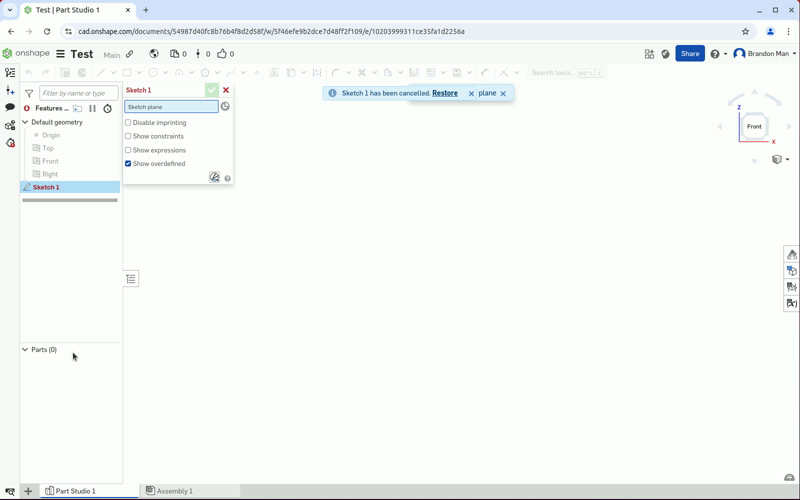
mouse_move(73, 163)
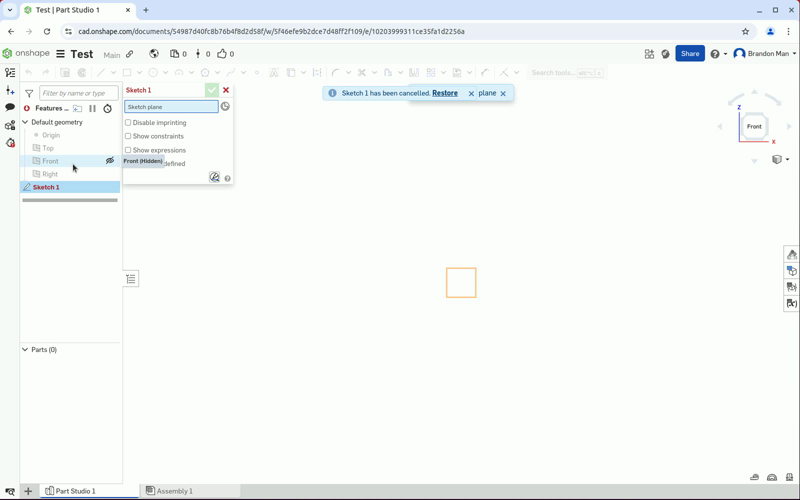
click(73, 163)
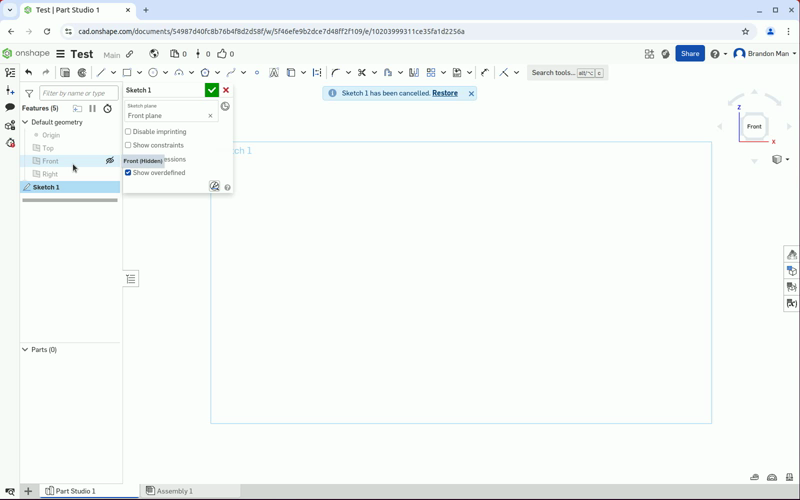
mouse_move(73, 352)
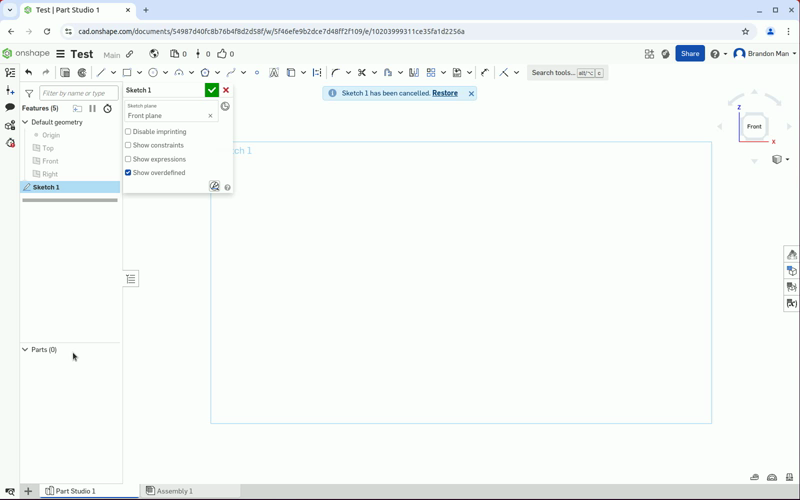
key(y)
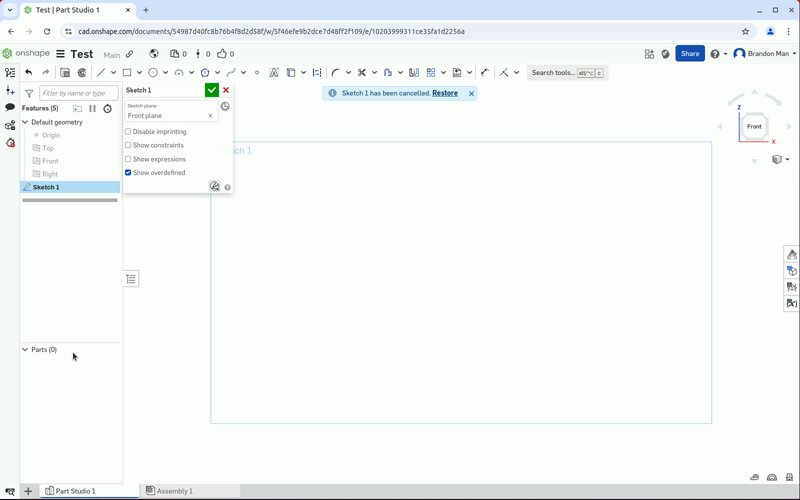
key(l)
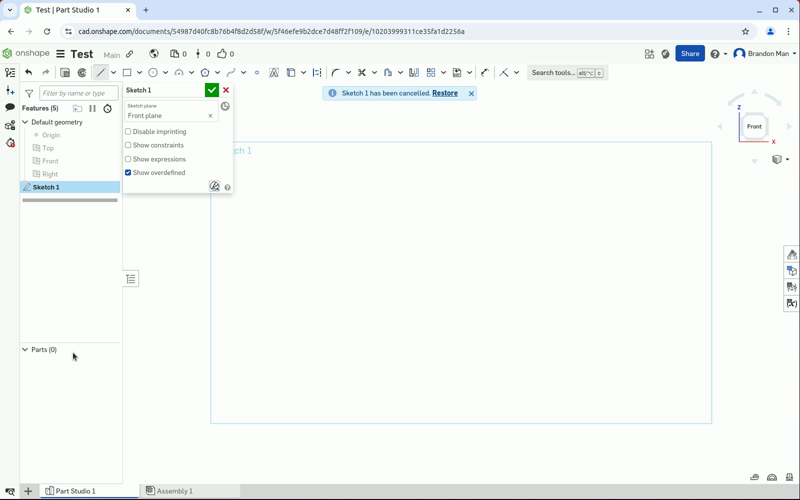
key_down(shift)
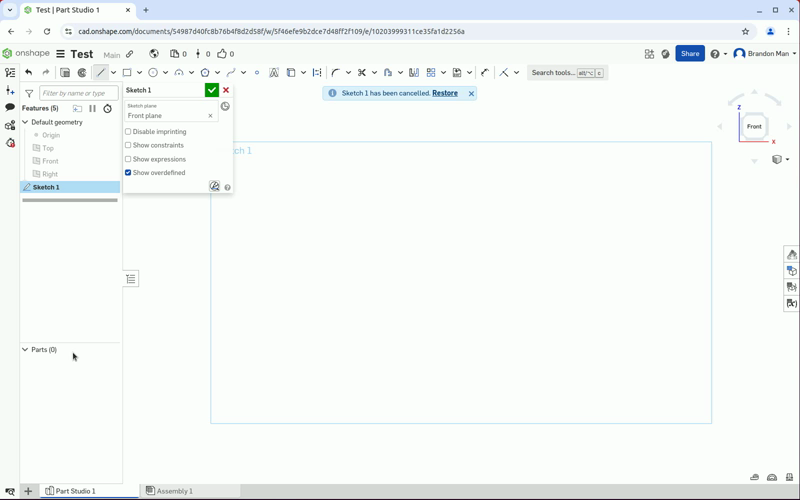
mouse_move(382, 282)
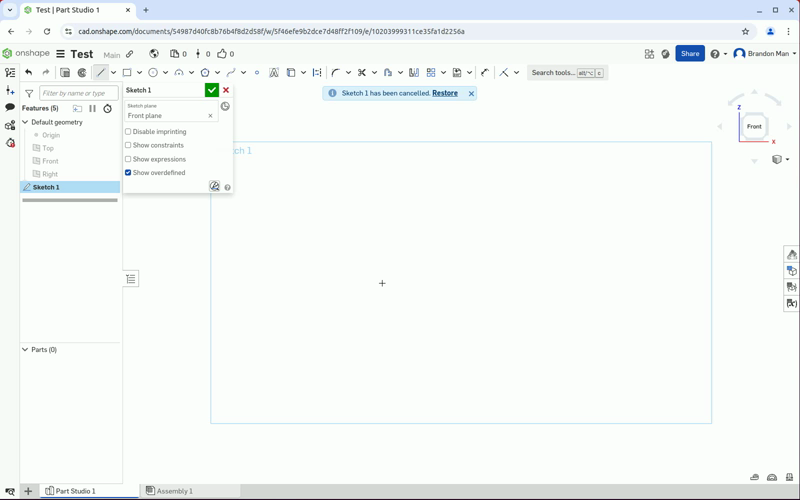
click(382, 282)
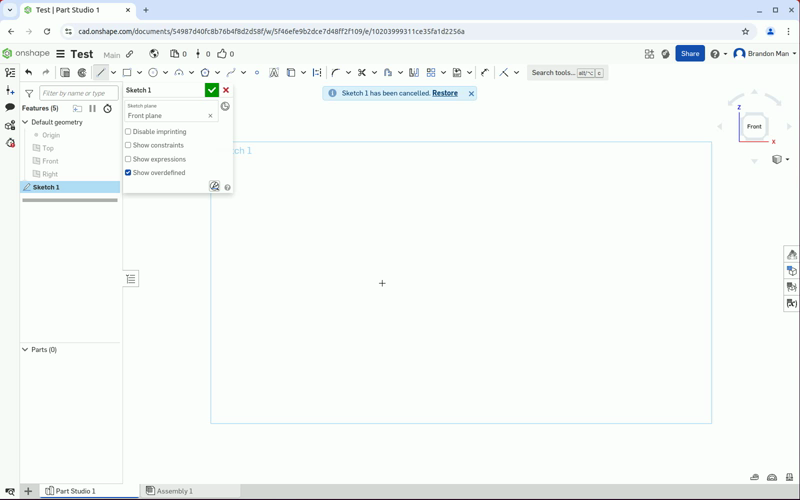
key_up(shift)
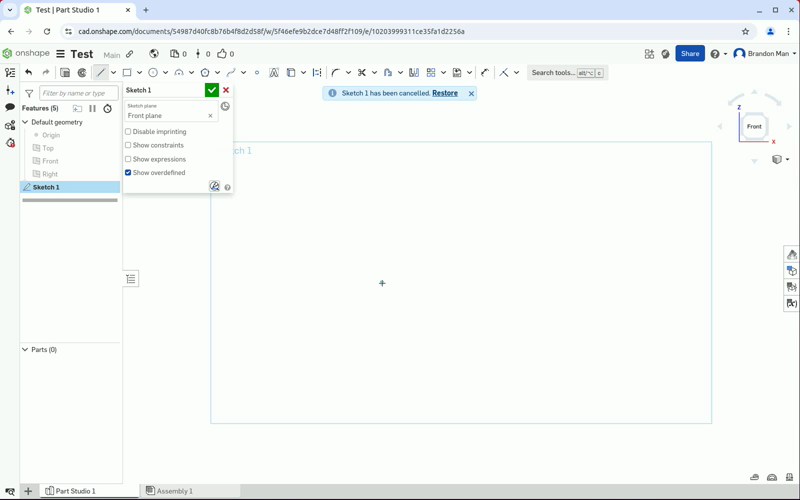
key_down(shift)
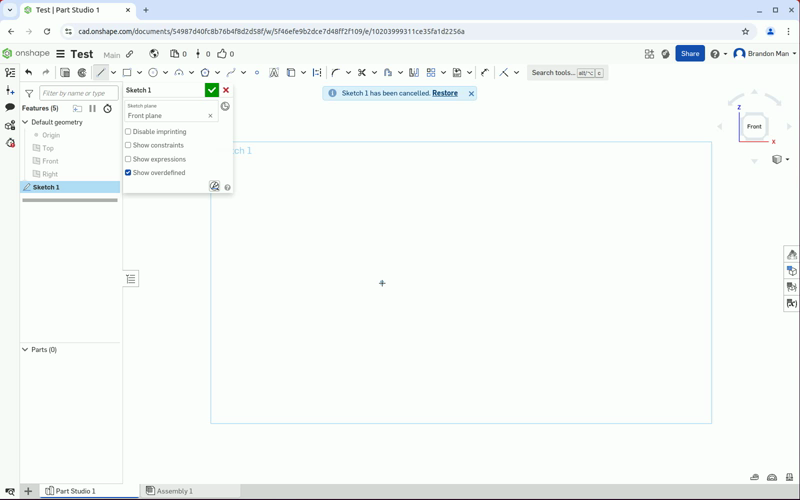
mouse_move(460, 282)
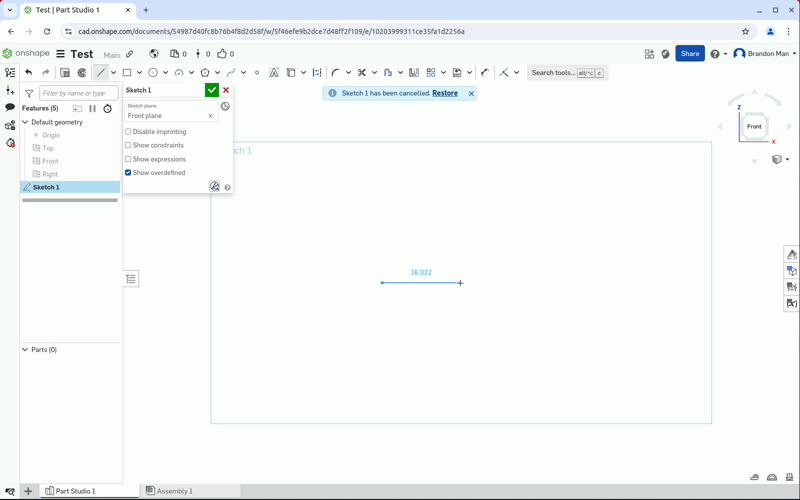
click(460, 282)
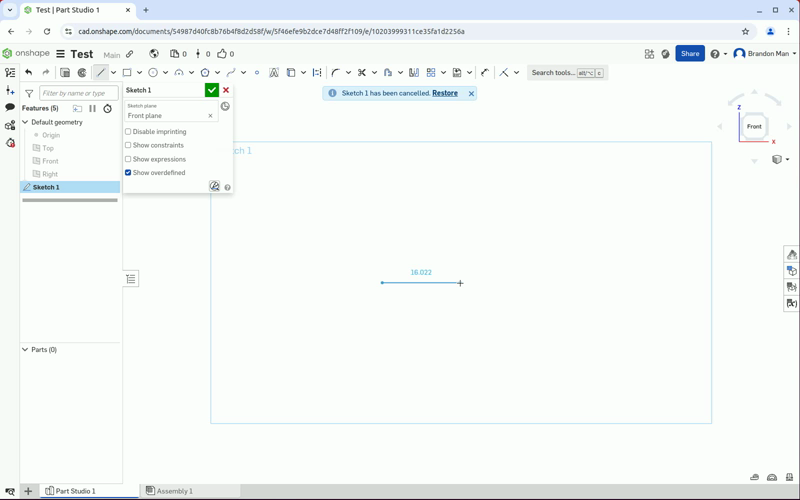
key_up(shift)
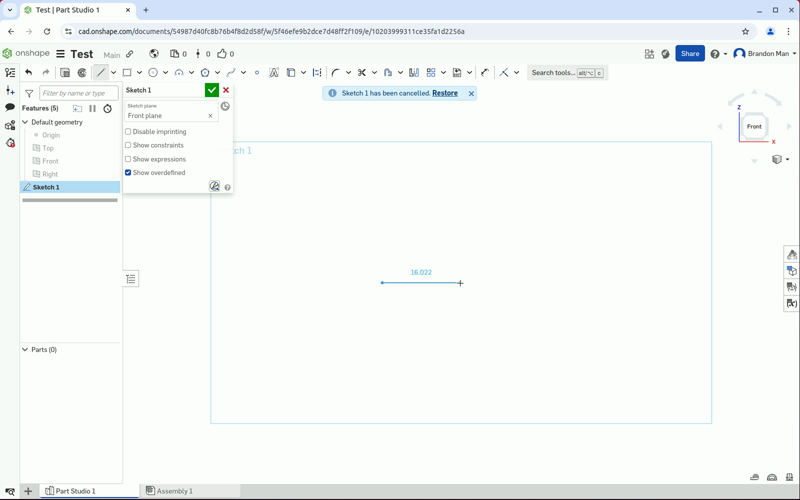
key_down(shift)
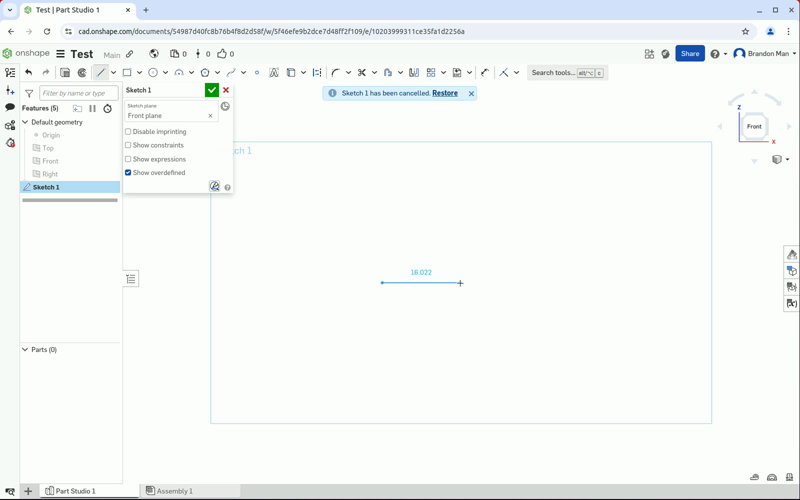
mouse_move(460, 170)
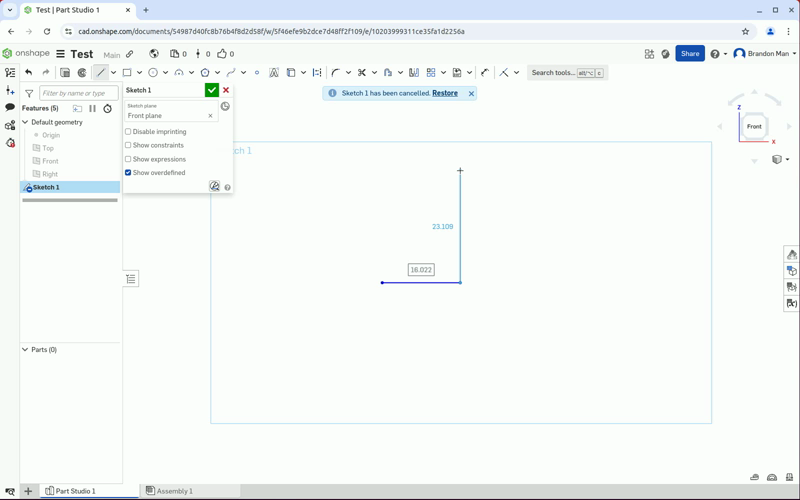
click(460, 170)
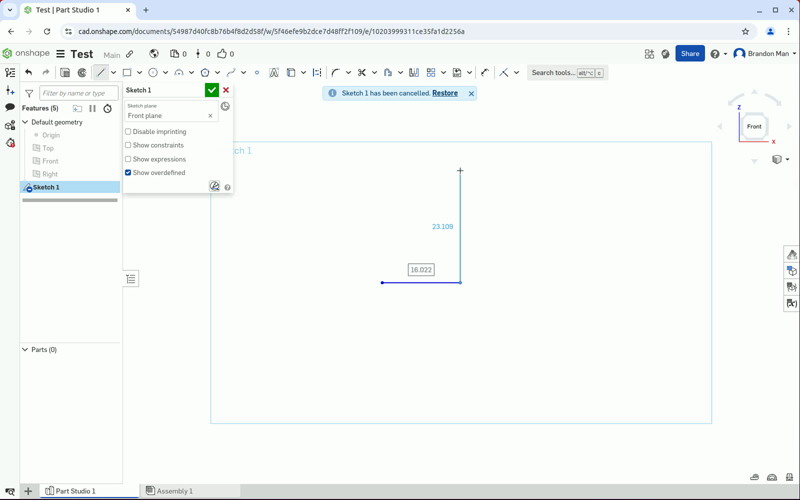
key_up(shift)
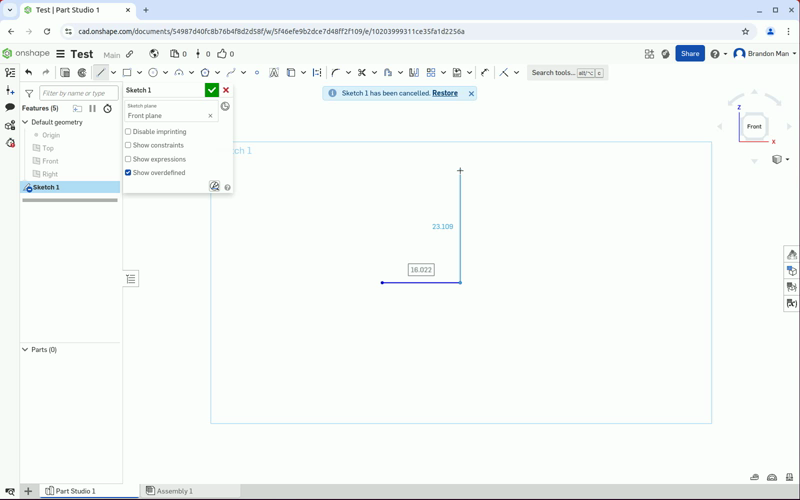
key_down(shift)
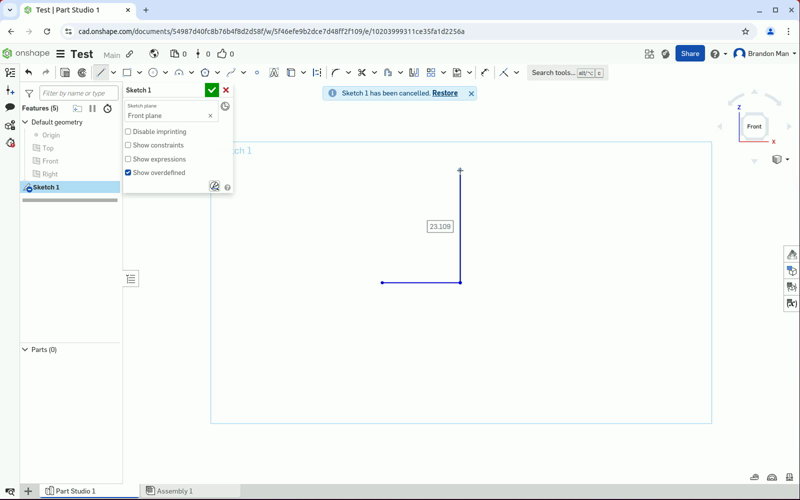
mouse_move(382, 170)
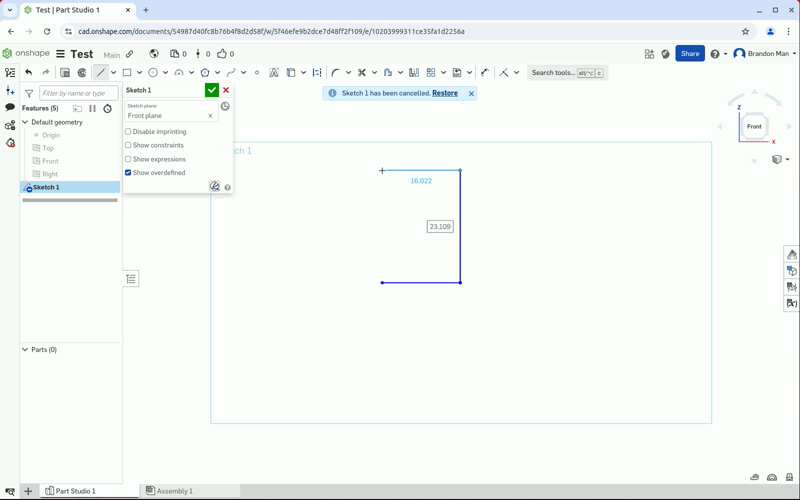
click(382, 170)
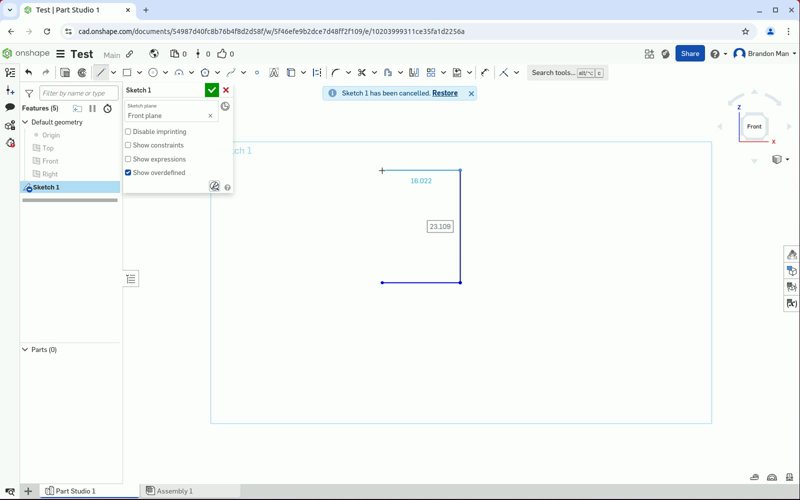
key_up(shift)
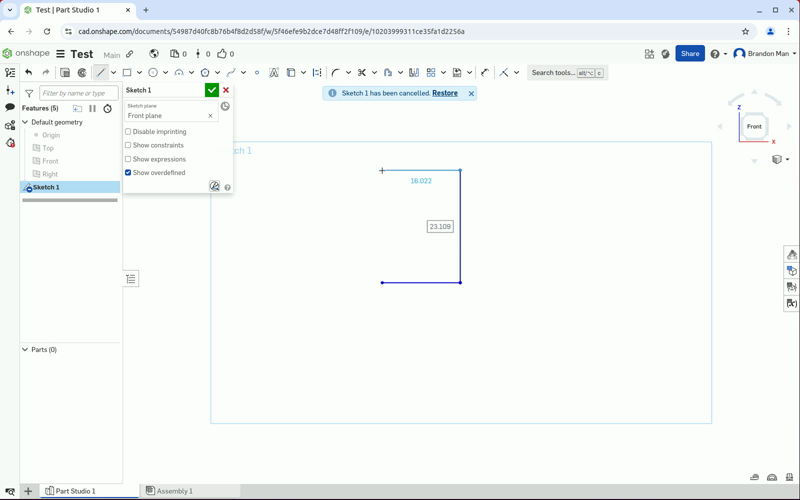
key_down(shift)
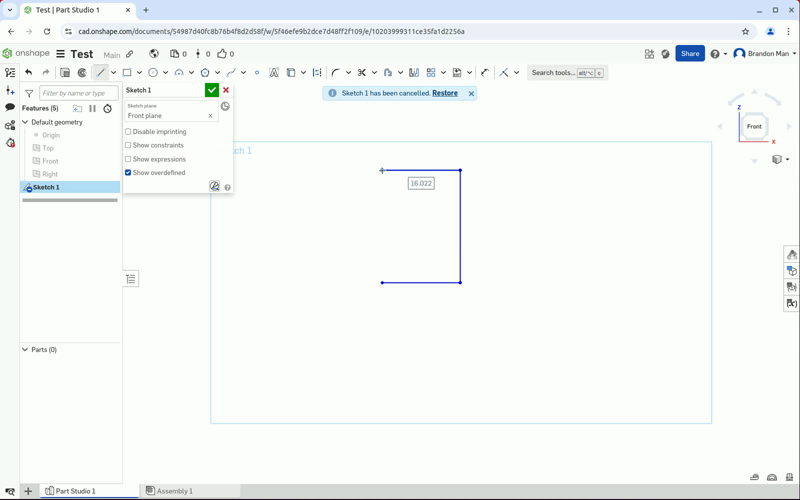
mouse_move(382, 282)
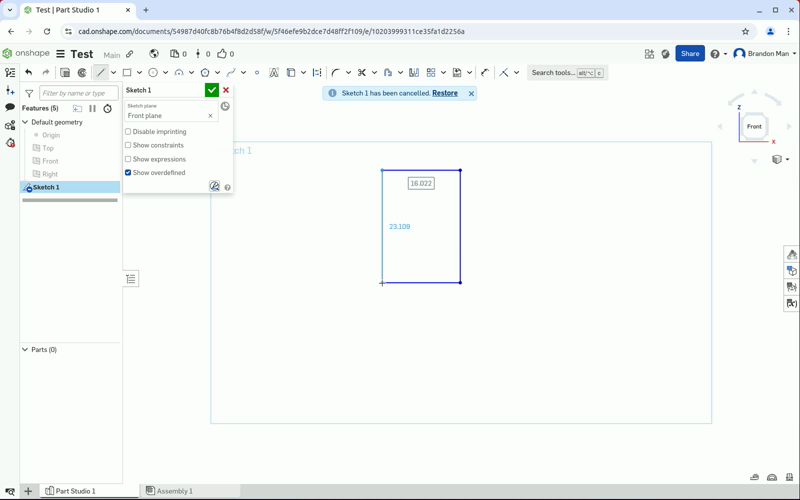
key_up(shift)
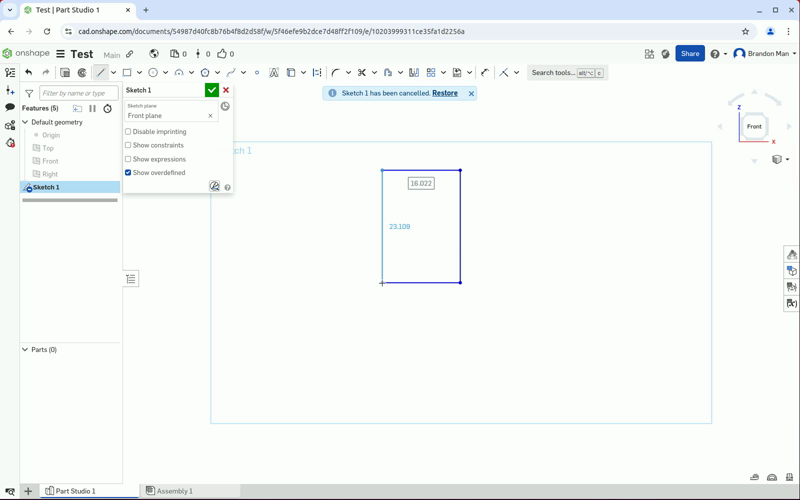
click(382, 282)
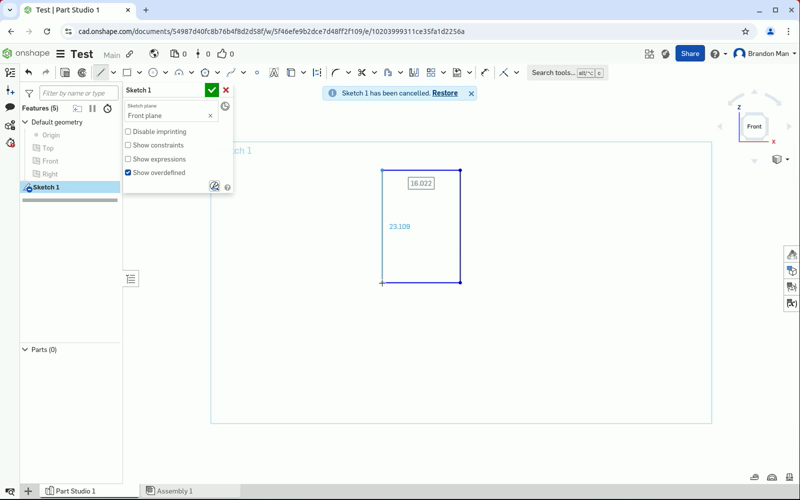
key(esc)
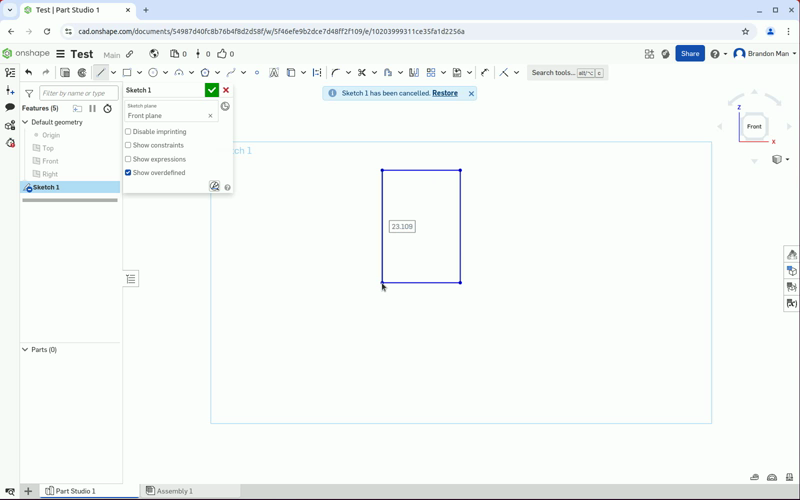
mouse_move(446, 205)
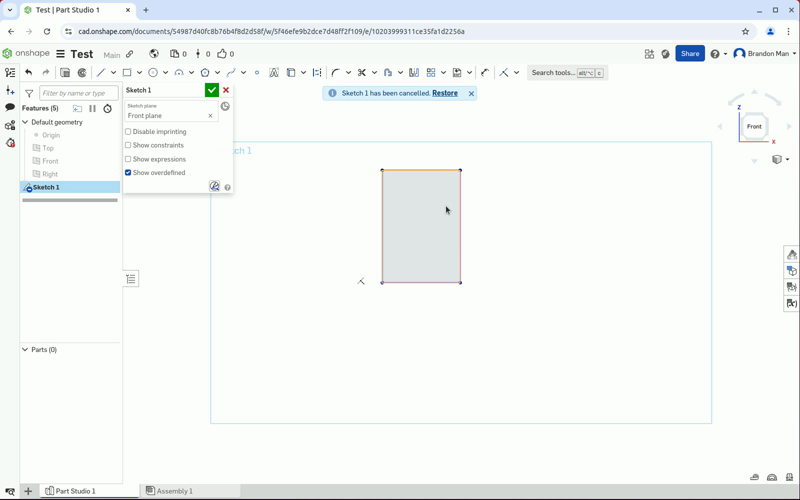
click(446, 205)
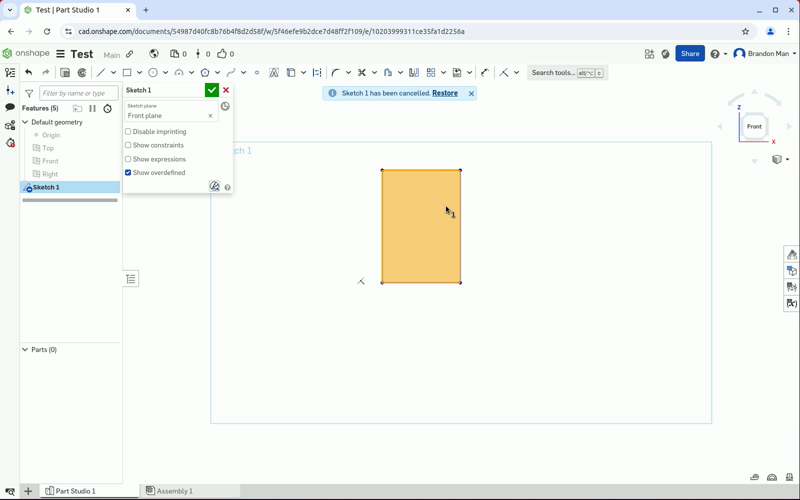
mouse_move(73, 352)
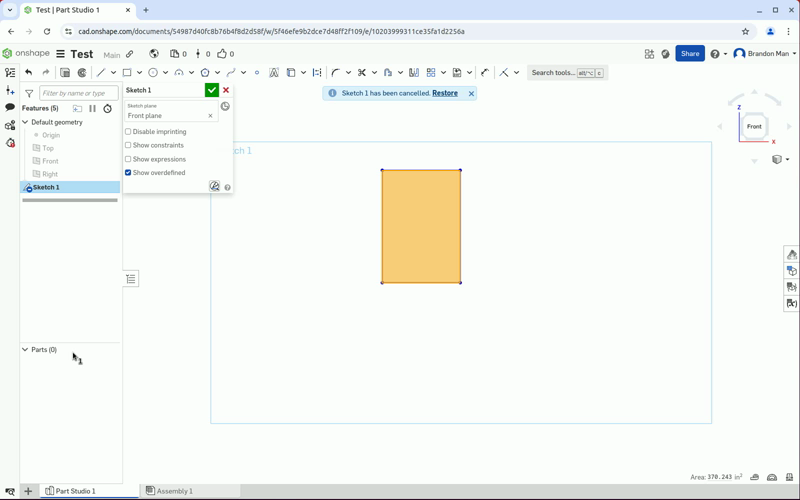
key(shift+y)
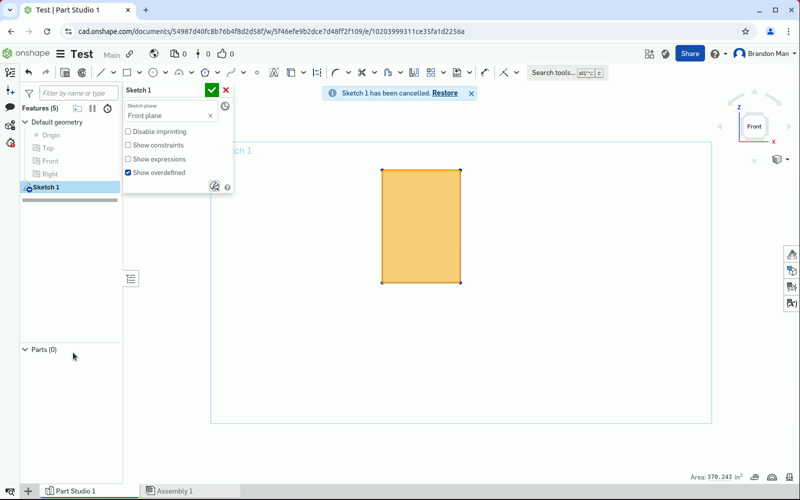
key(shift+e)
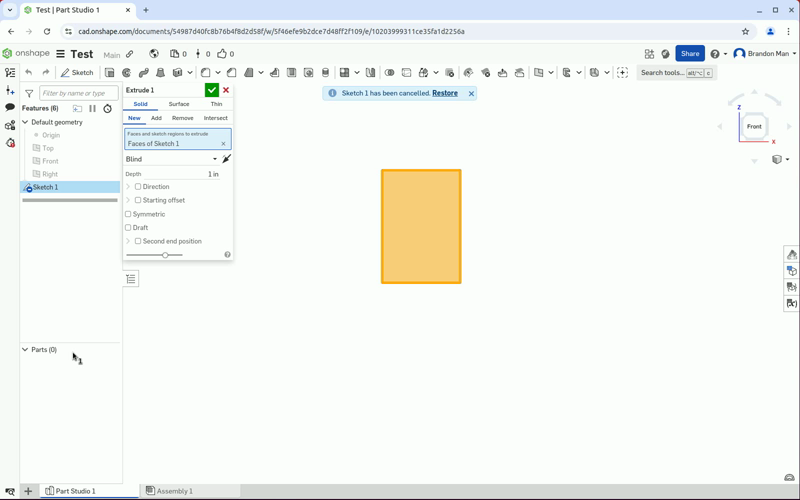
mouse_move(143, 106)
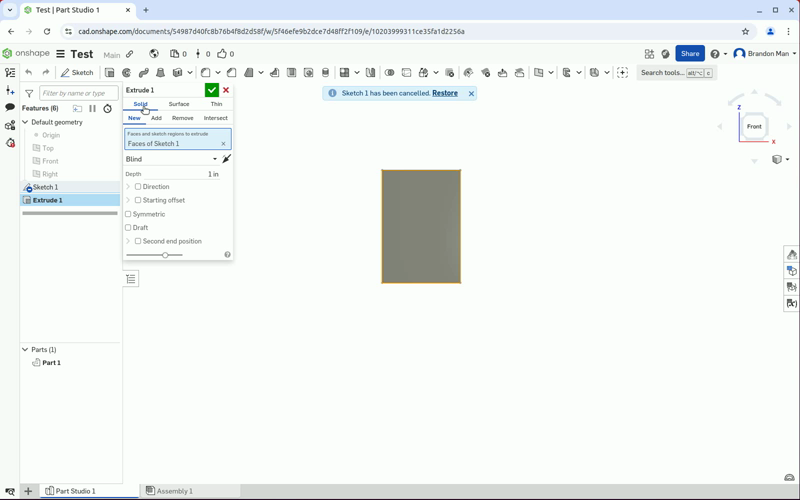
click(143, 106)
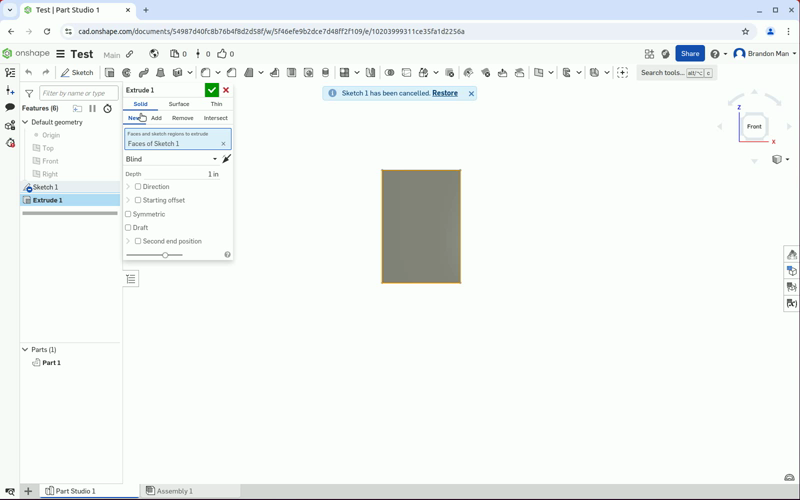
mouse_move(137, 120)
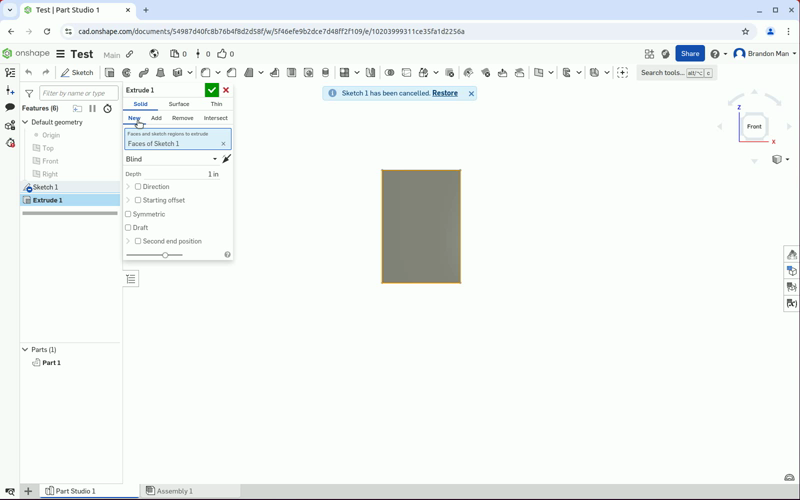
click(137, 120)
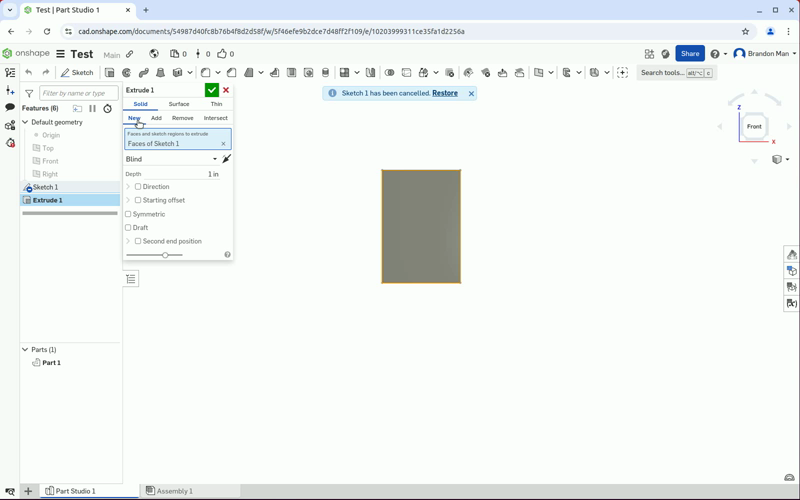
key(tab, 4)
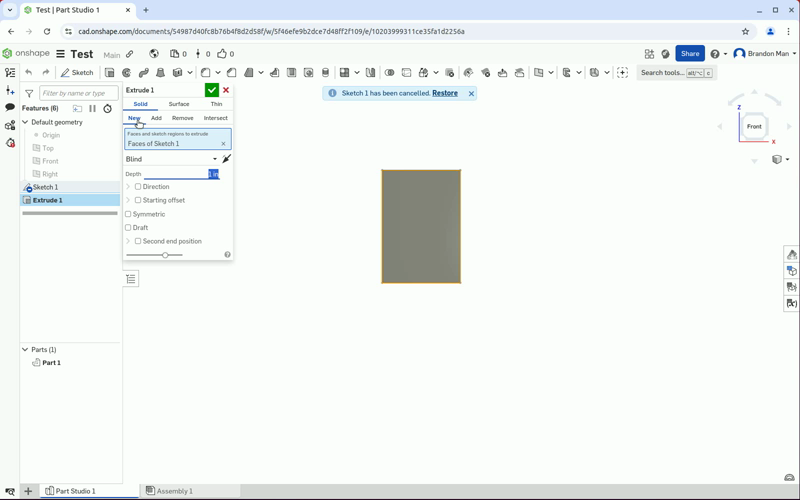
text(6.981)
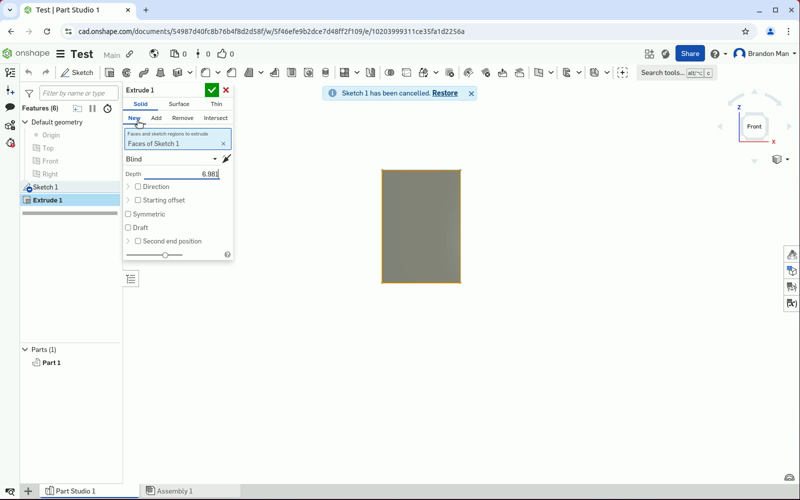
key(enter)
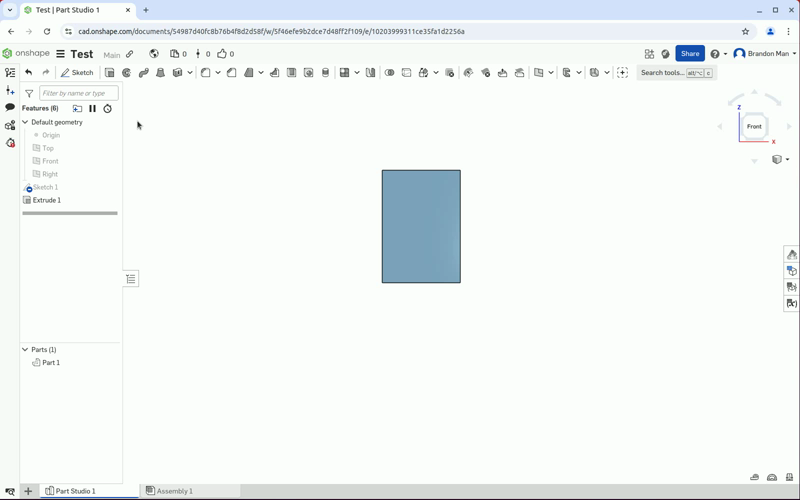
key(shift+h)
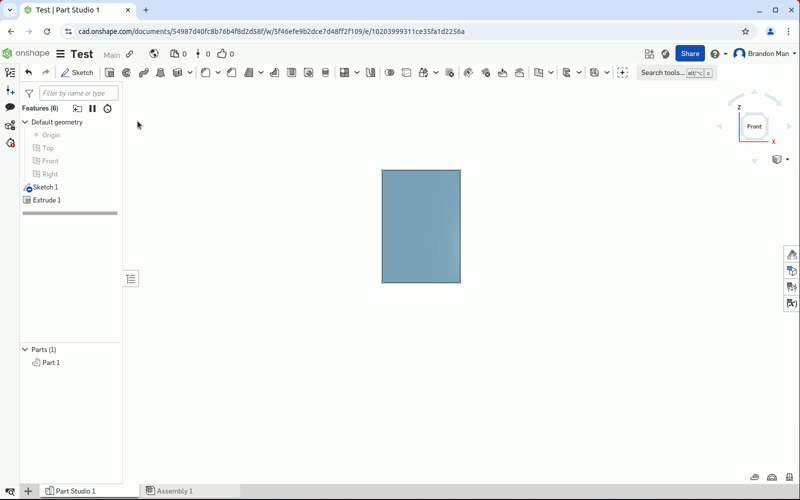
key(shift+h)
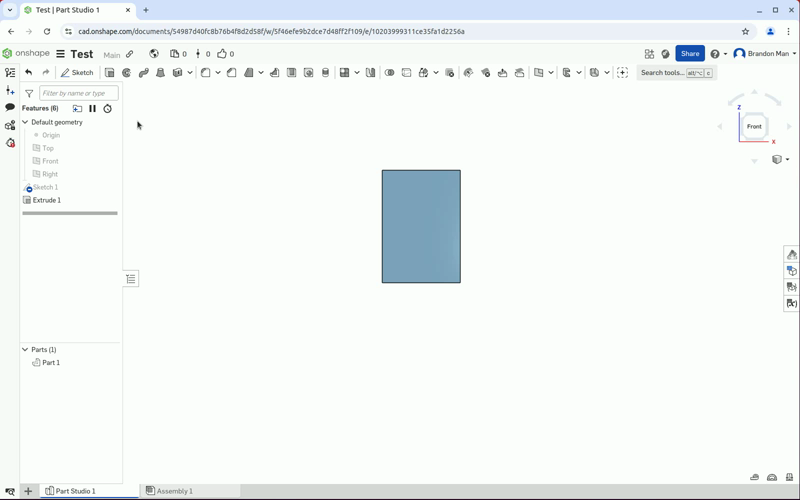
mouse_move(73, 189)
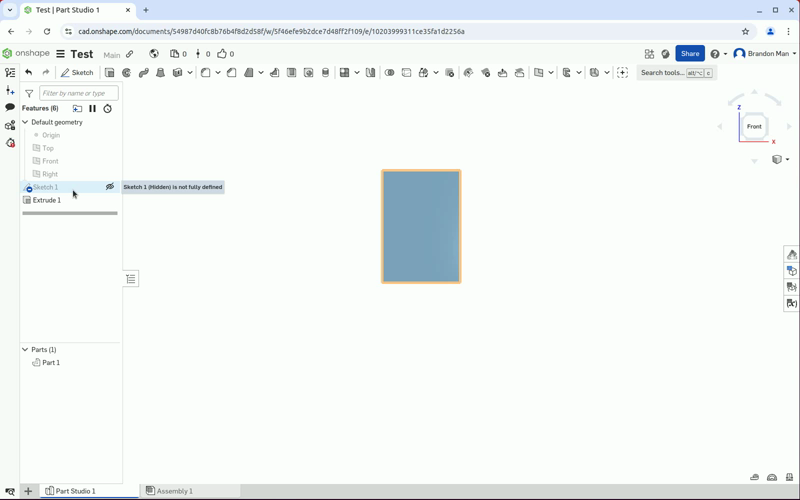
click(73, 189)
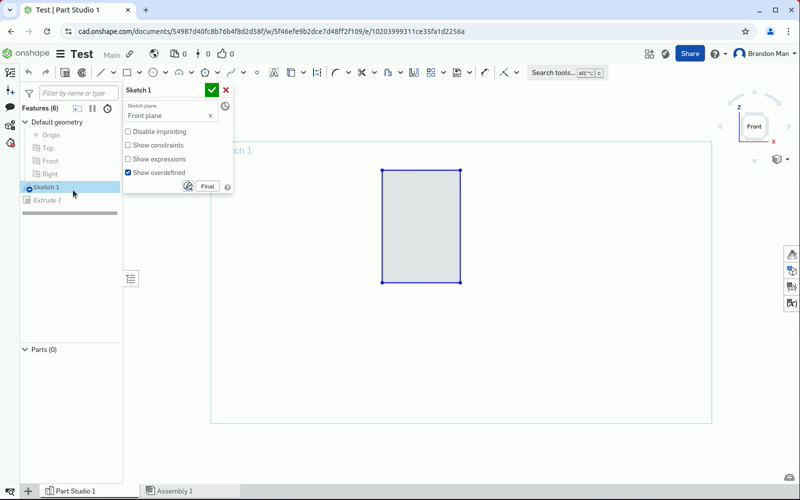
mouse_move(229, 92)
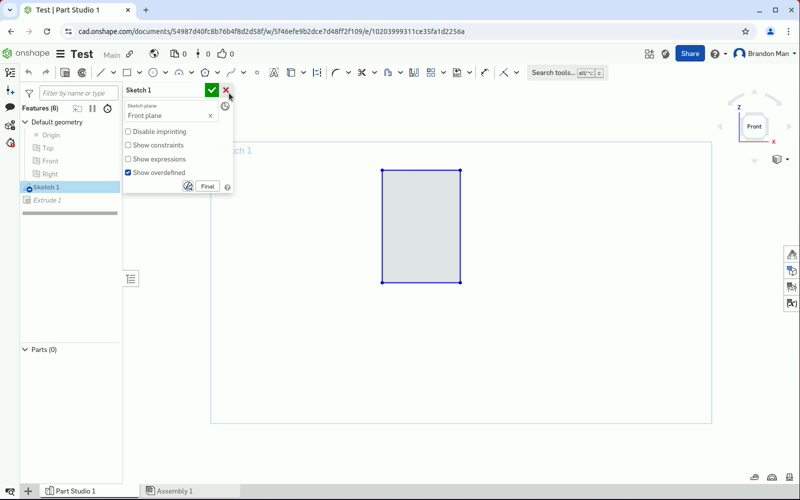
click(229, 92)
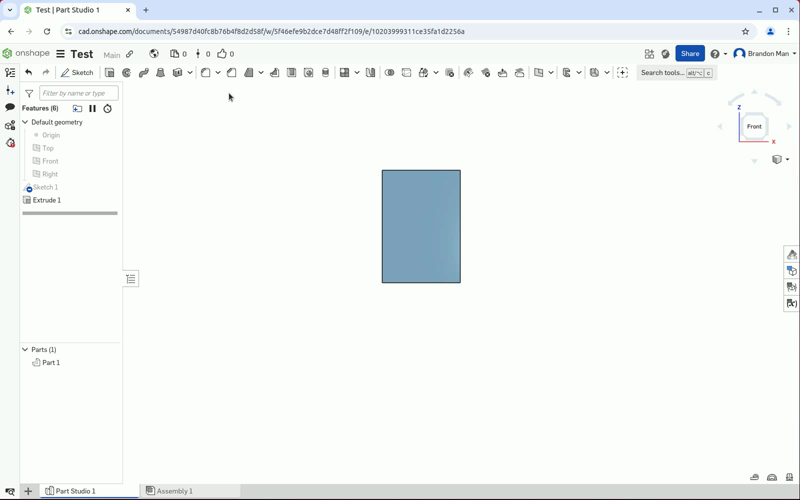
mouse_move(541, 75)
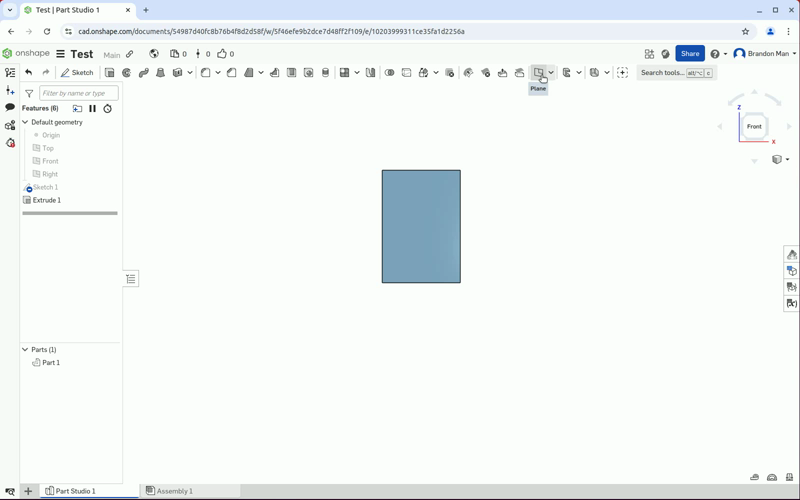
click(541, 75)
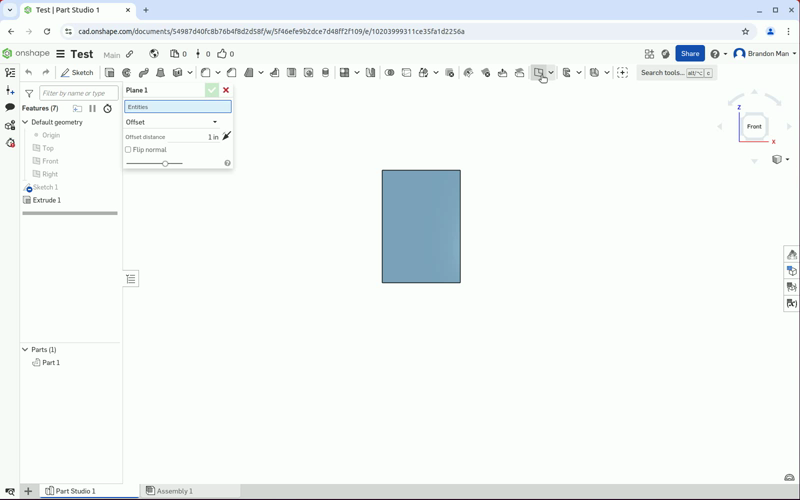
mouse_move(73, 163)
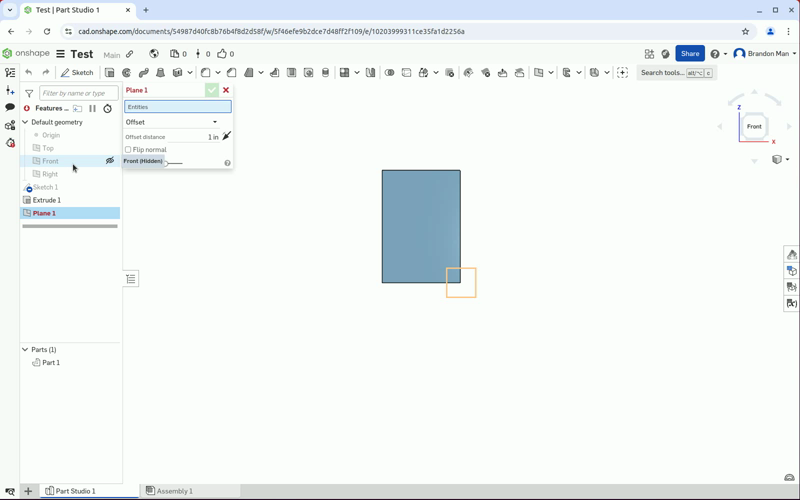
click(73, 163)
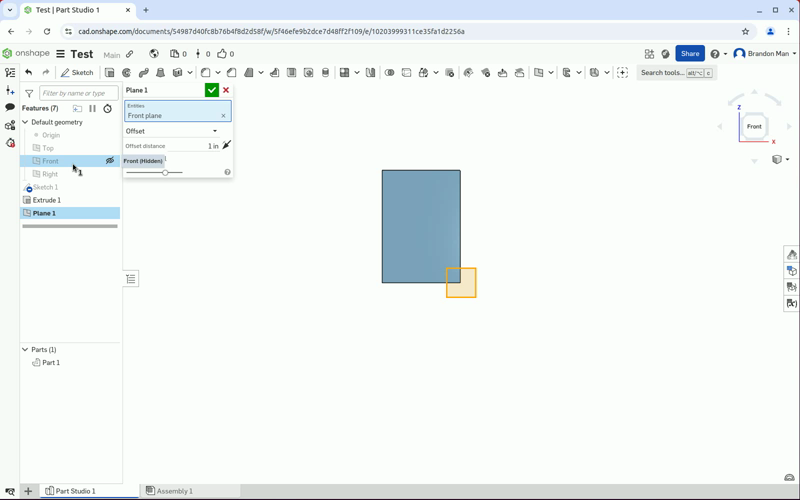
key(tab, 2)
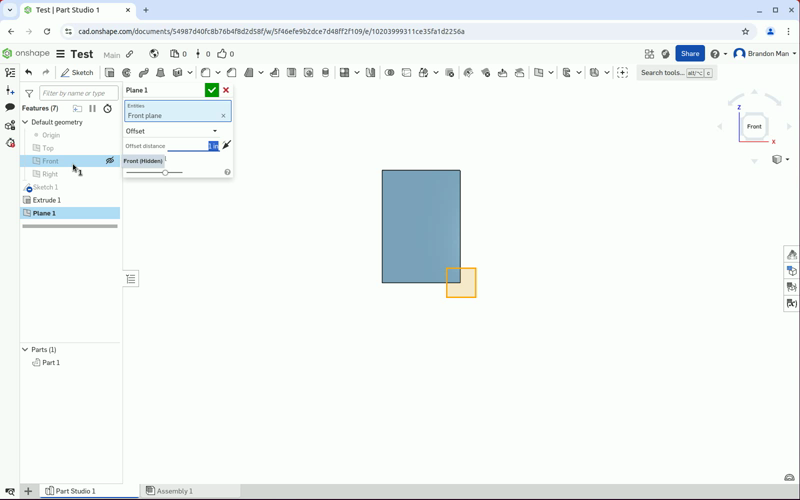
text(6.994)
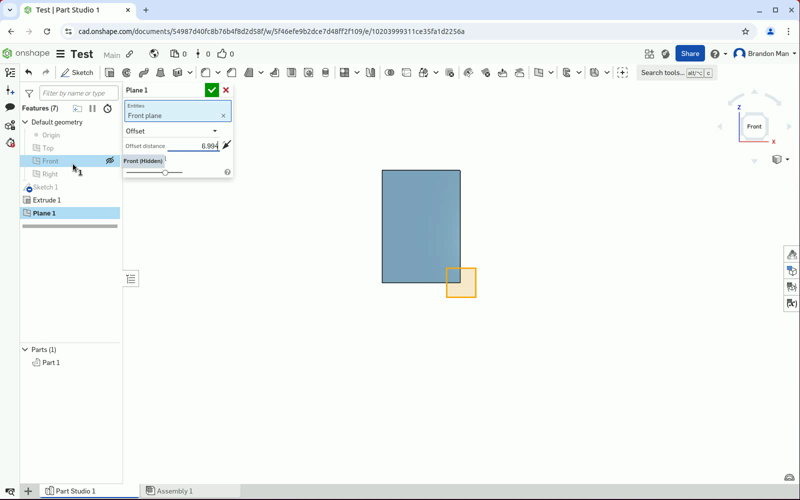
key(enter, 2)
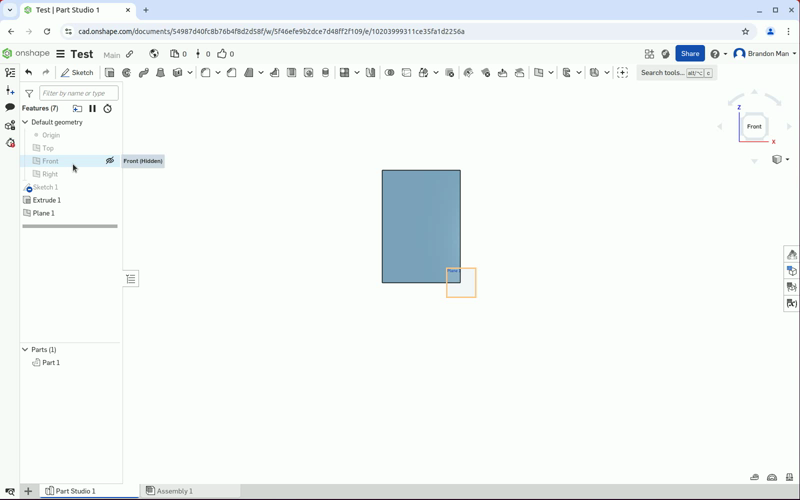
key(shift+s)
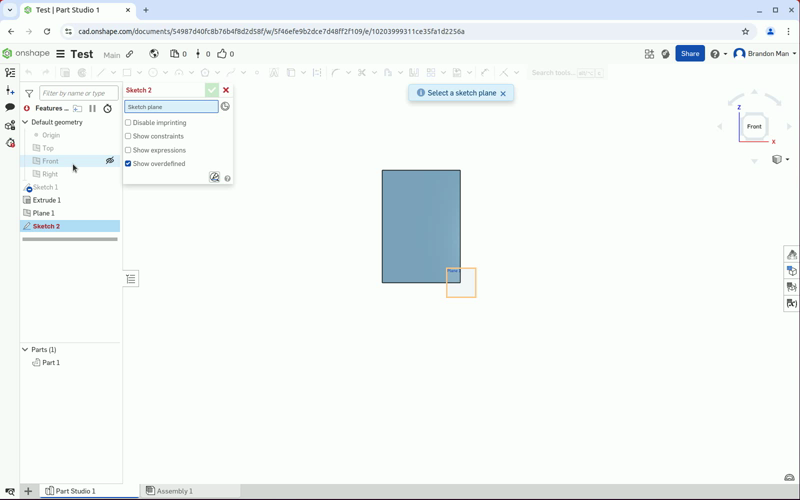
mouse_move(73, 215)
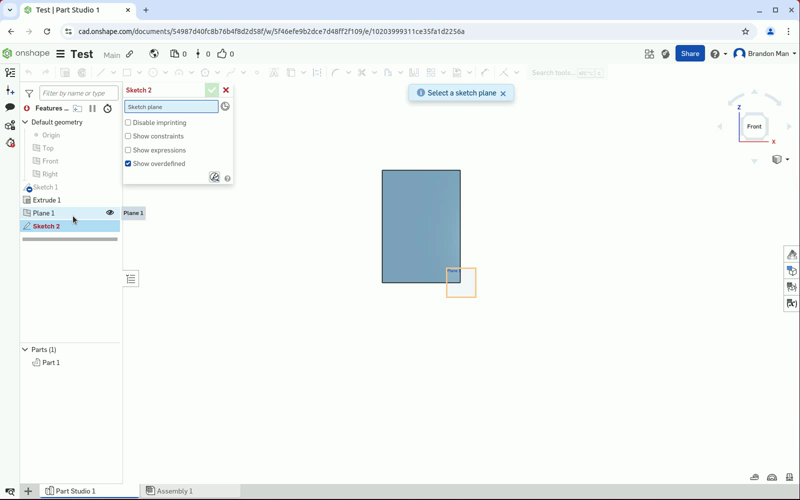
click(73, 215)
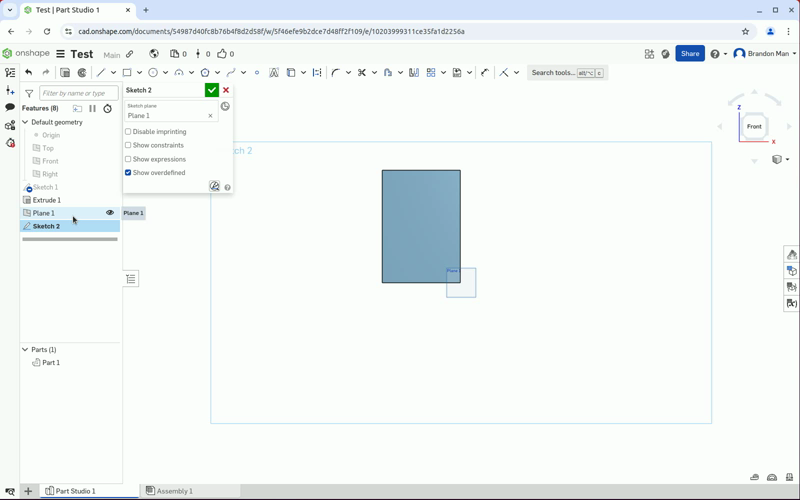
mouse_move(73, 352)
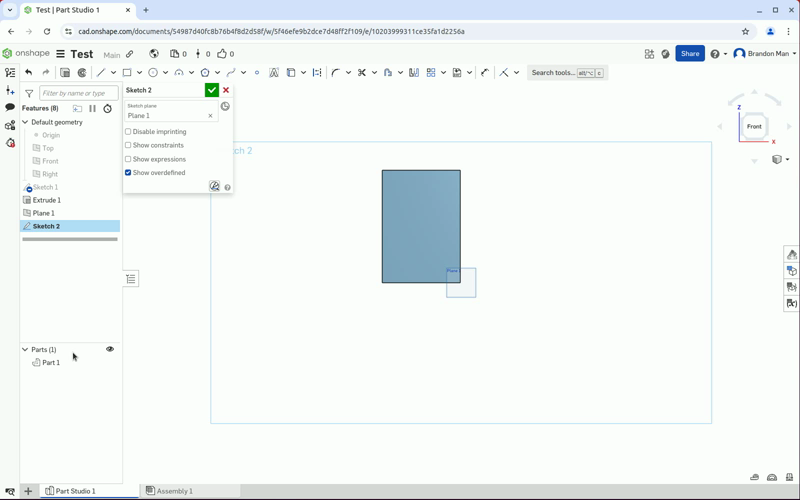
key(y)
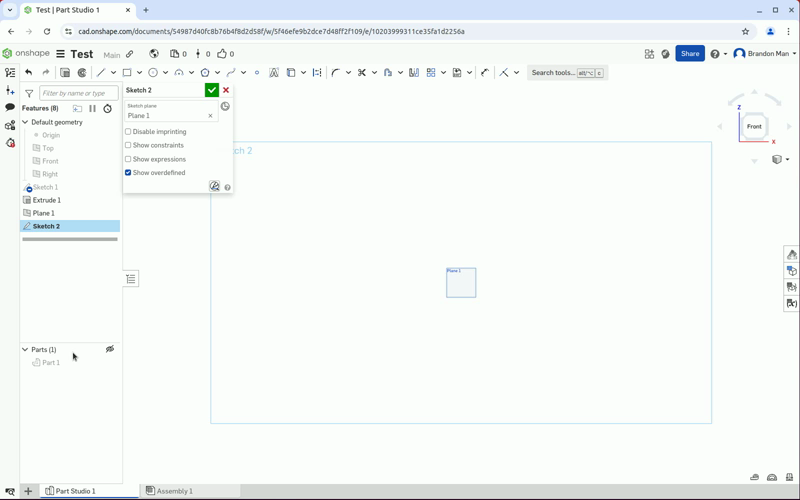
key(l)
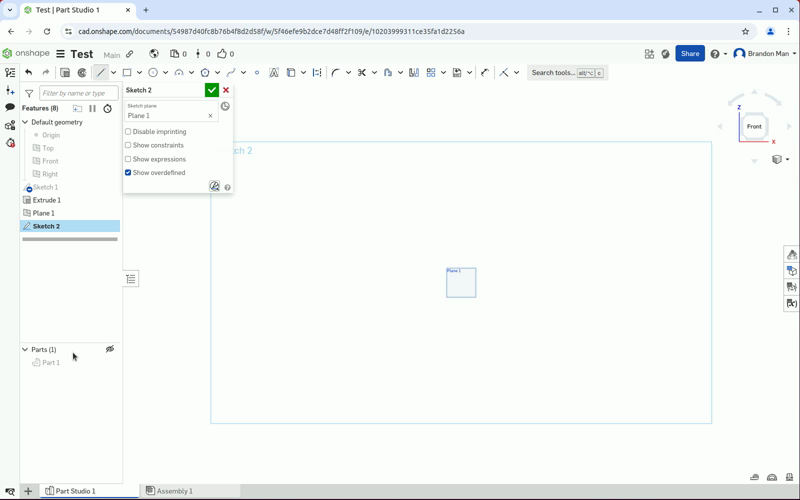
key_down(shift)
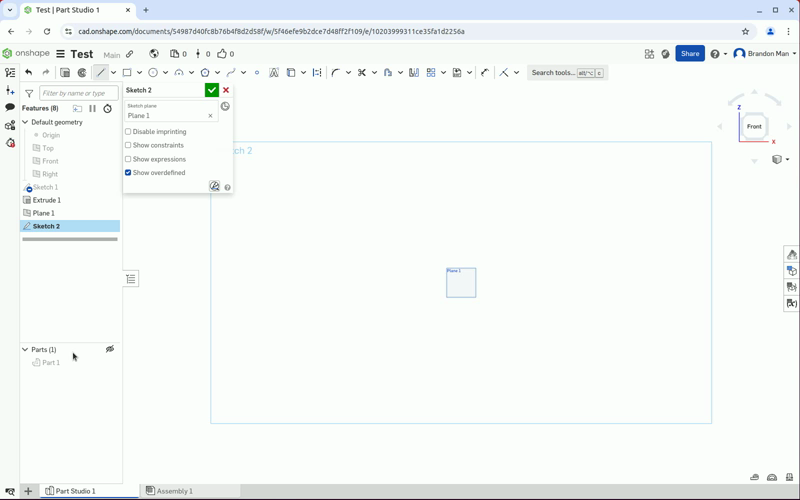
mouse_move(416, 282)
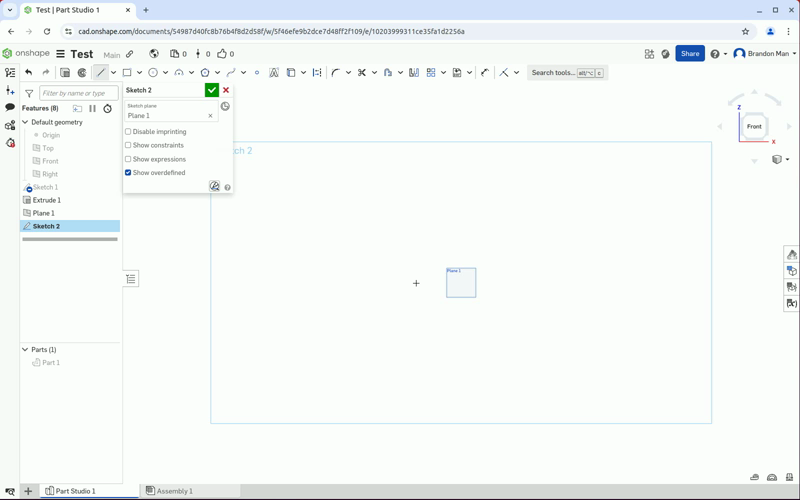
click(416, 282)
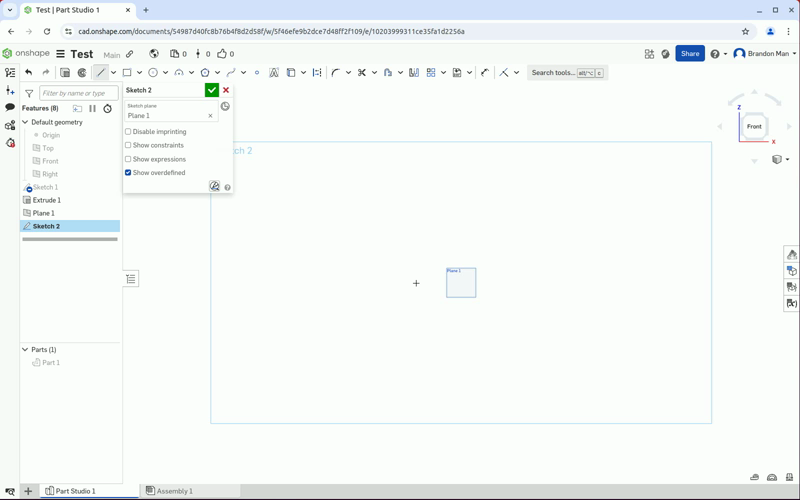
key_up(shift)
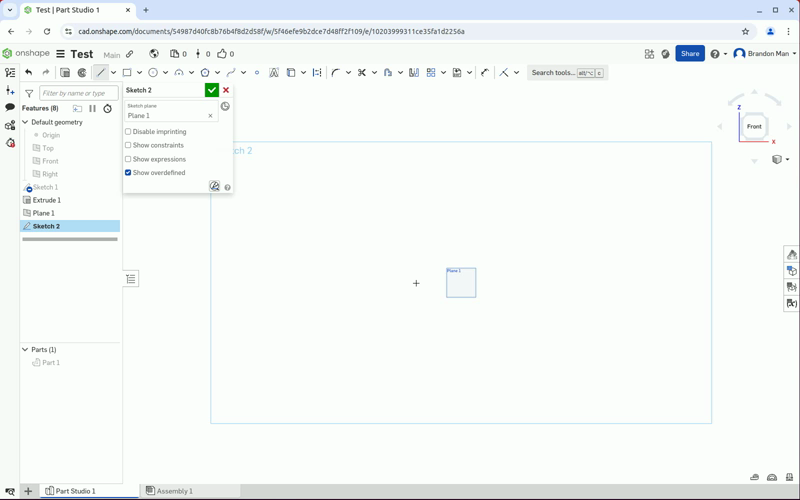
key_down(shift)
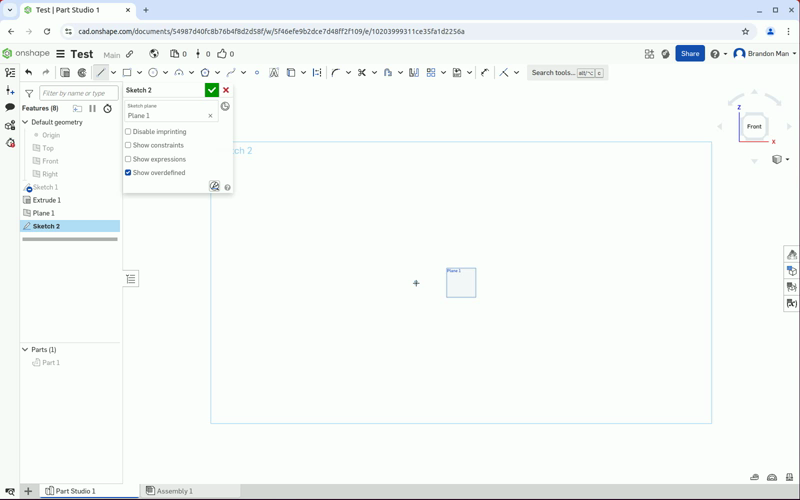
mouse_move(446, 282)
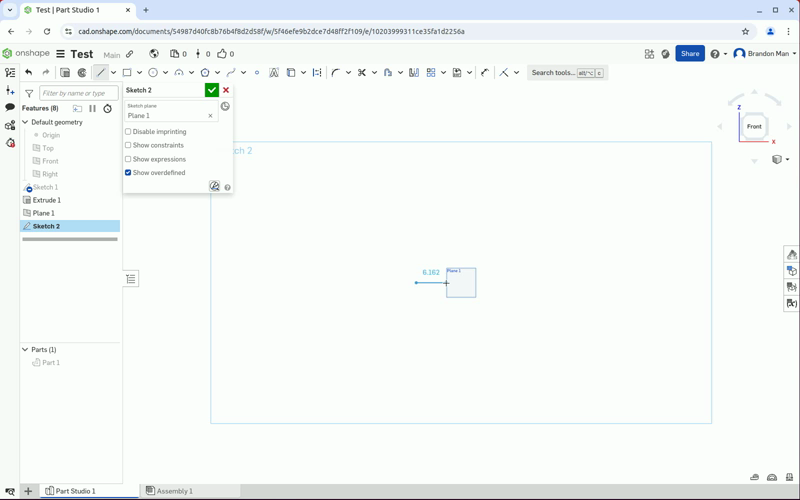
mouse_move(461, 282)
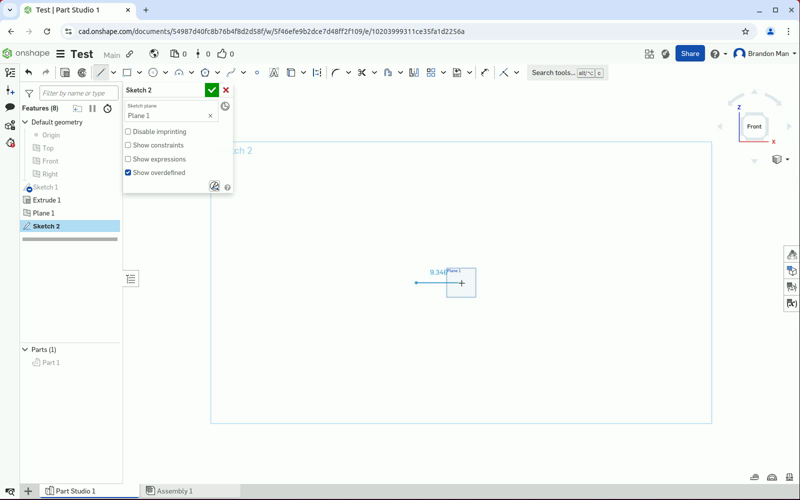
click(461, 282)
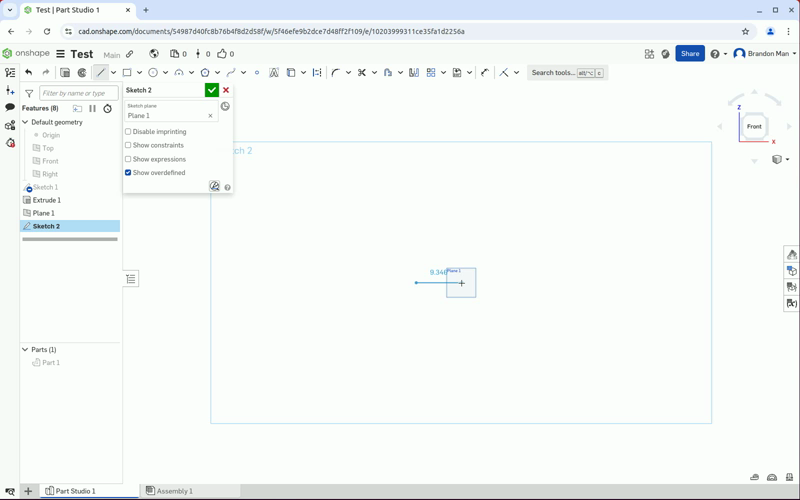
key_up(shift)
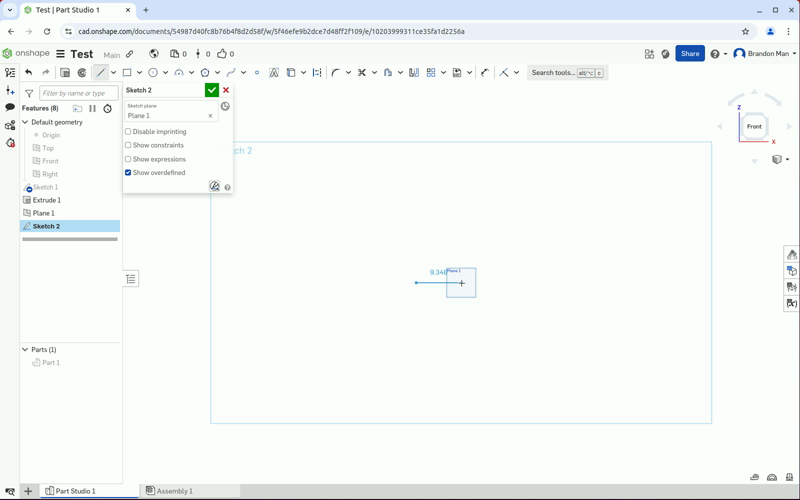
key_down(shift)
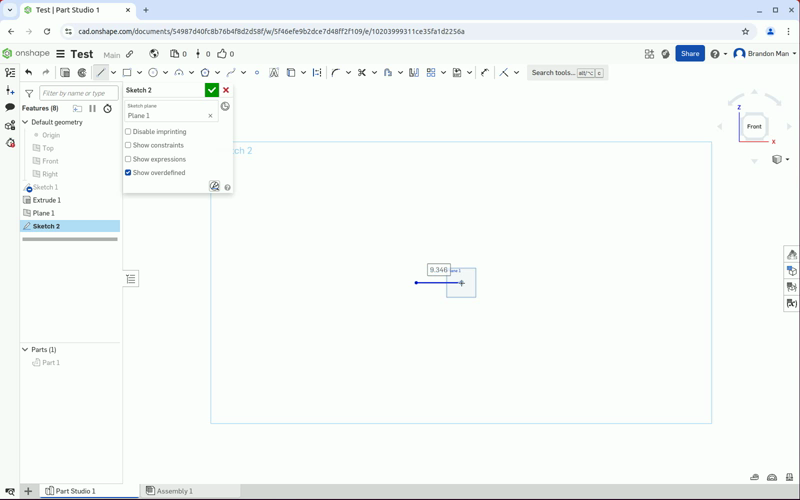
mouse_move(491, 282)
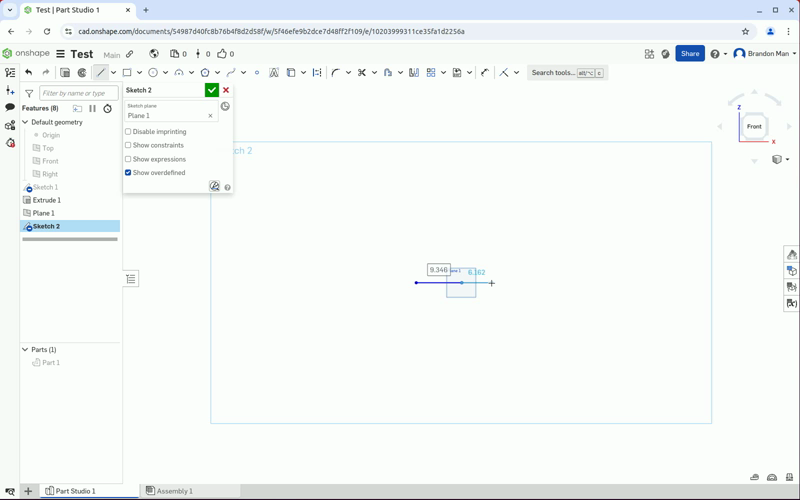
mouse_move(461, 226)
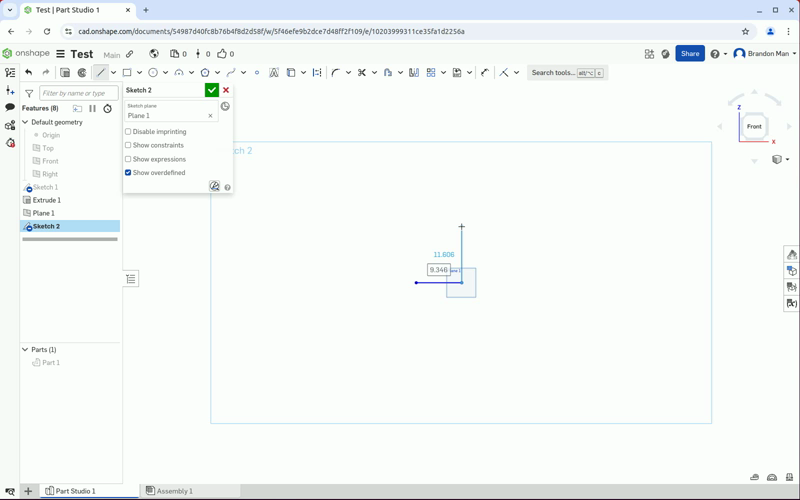
click(461, 226)
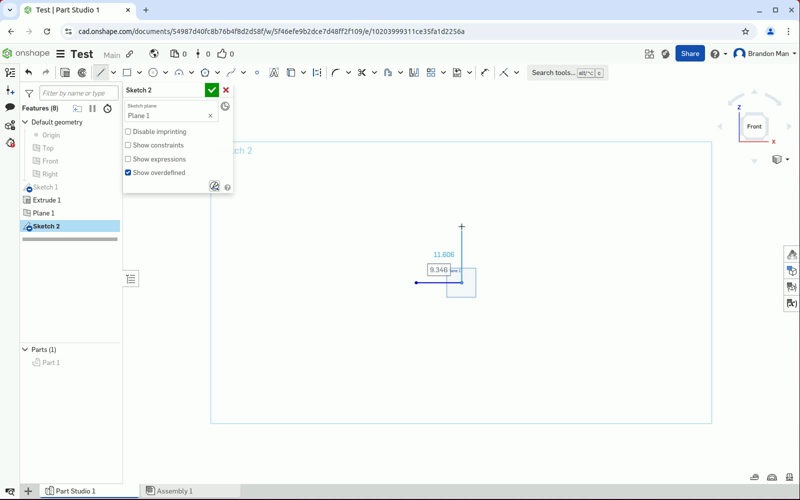
key_up(shift)
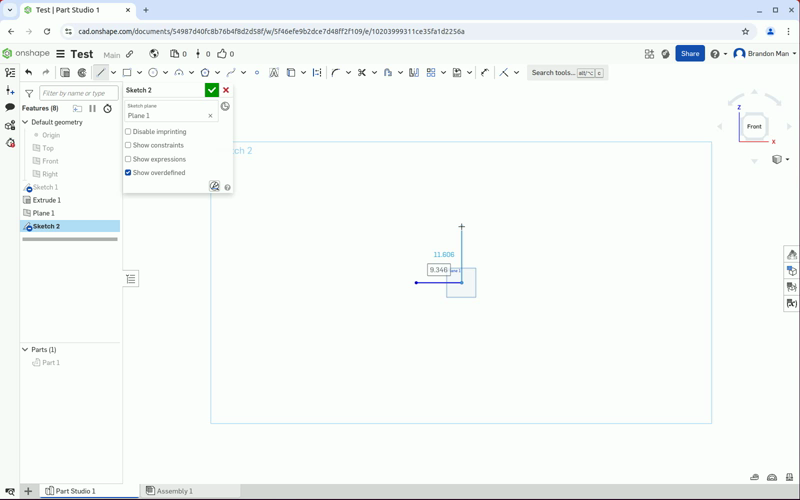
key_down(shift)
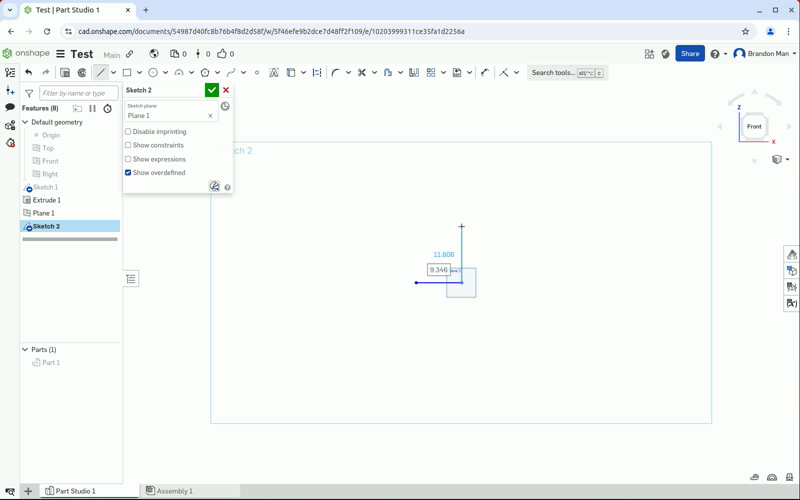
mouse_move(491, 226)
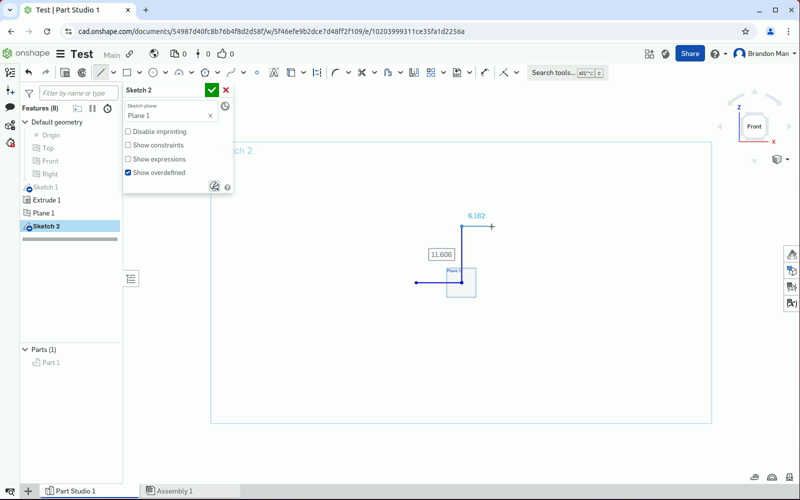
mouse_move(416, 226)
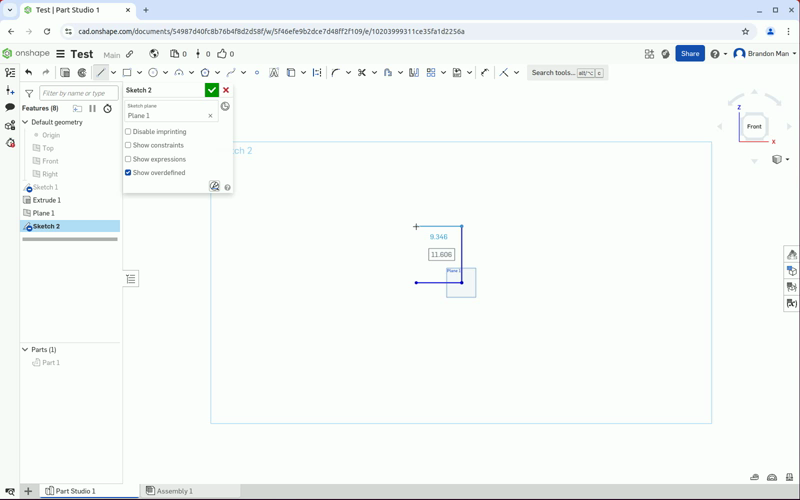
click(416, 226)
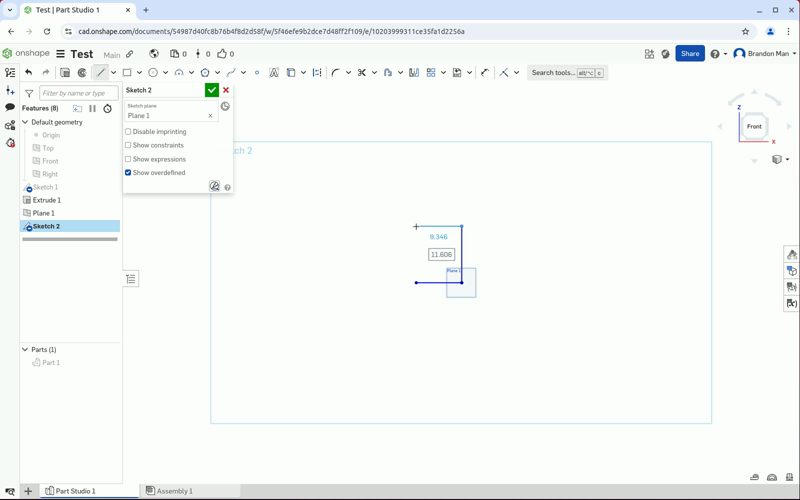
key_up(shift)
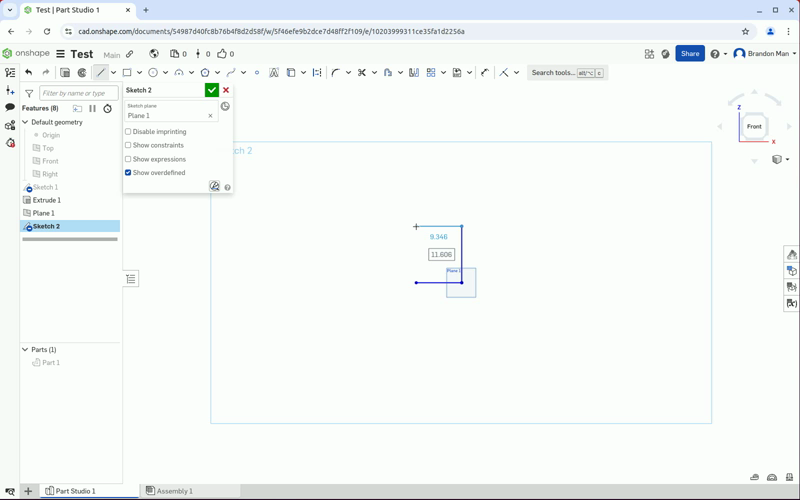
mouse_move(446, 226)
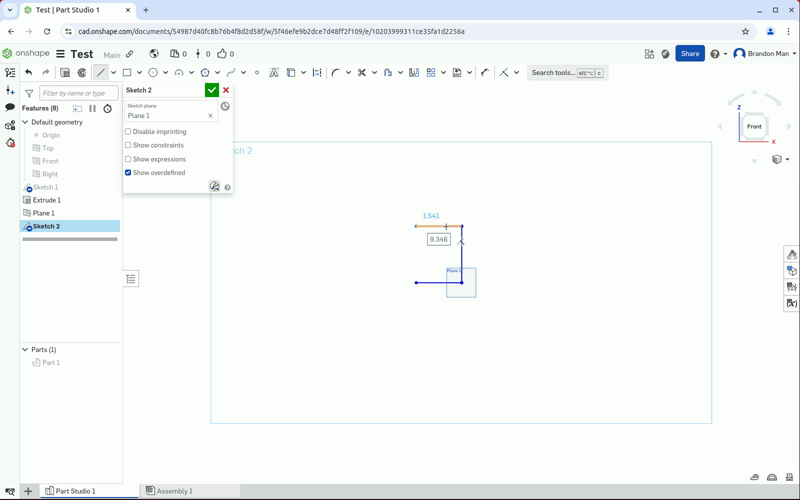
key_down(shift)
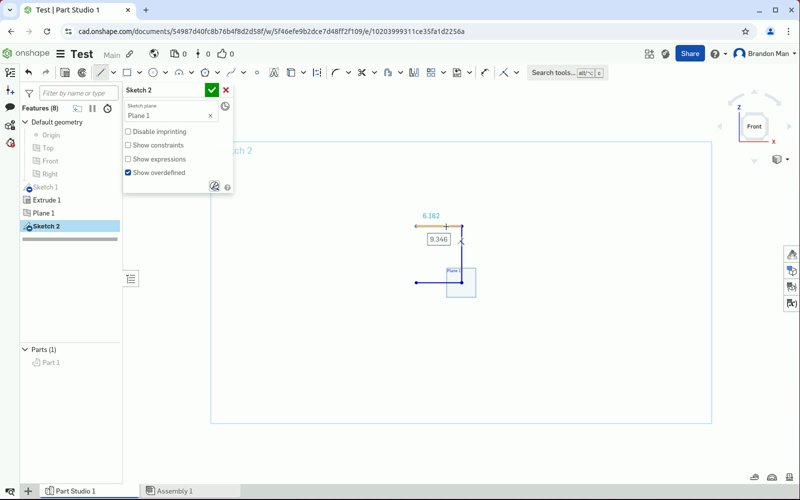
mouse_move(416, 282)
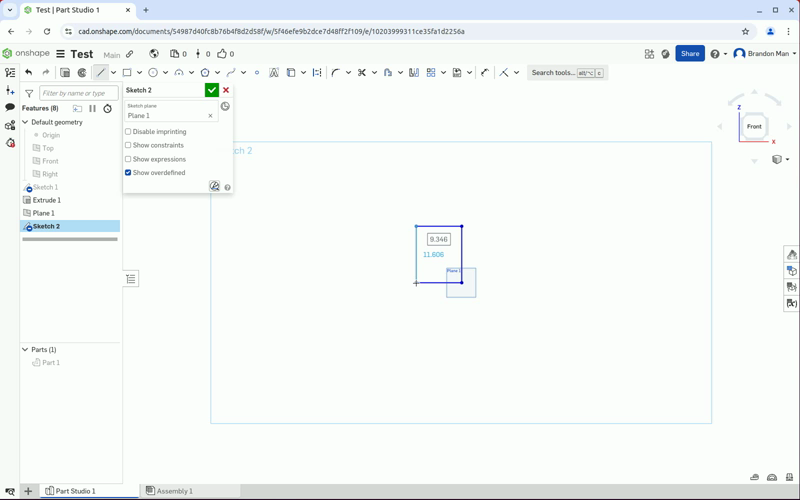
key_up(shift)
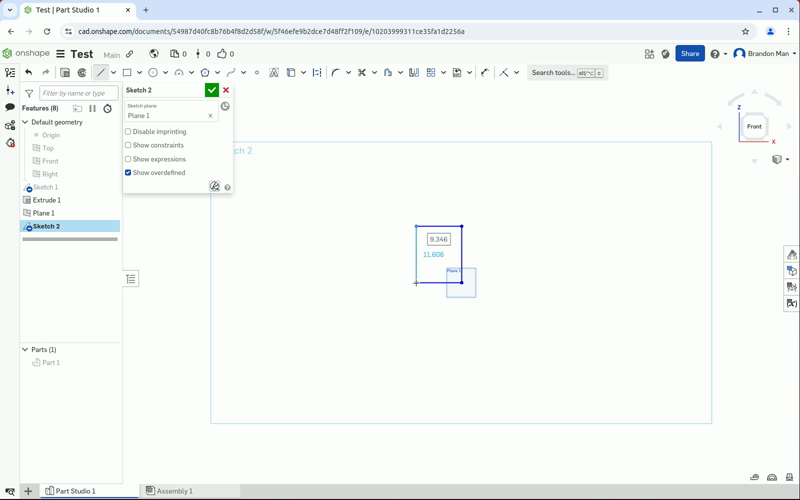
click(416, 282)
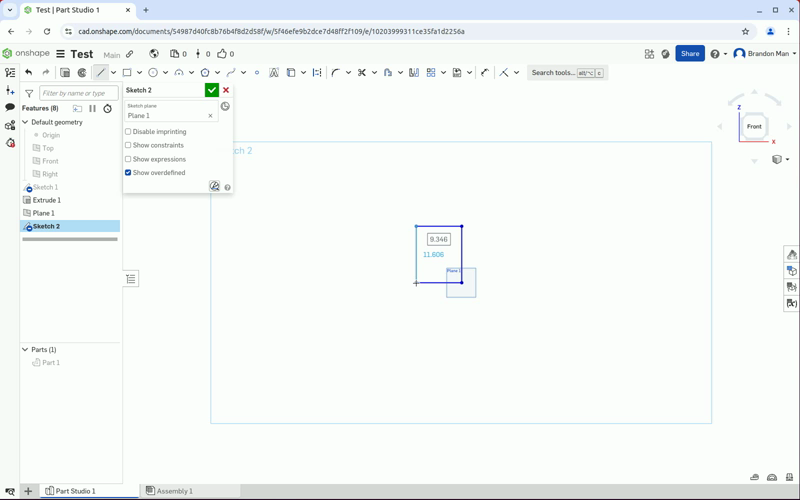
key(esc)
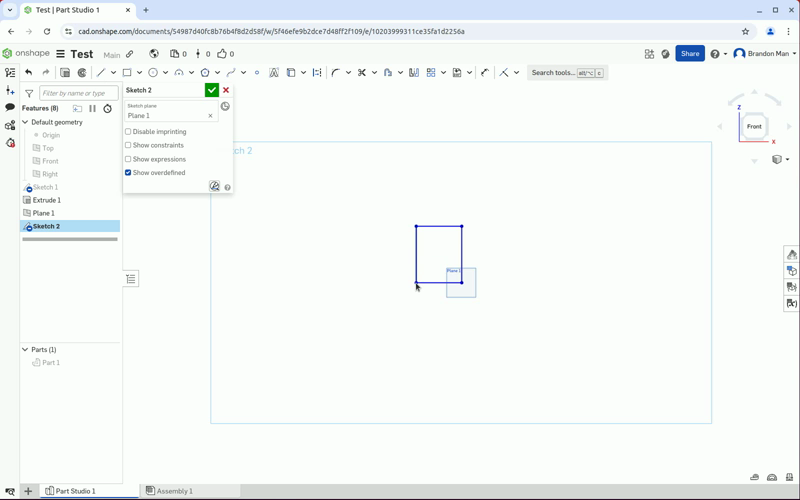
mouse_move(447, 248)
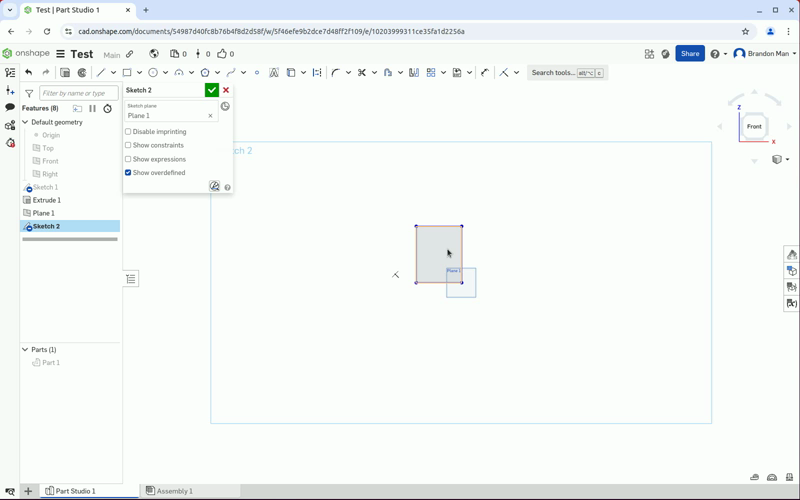
click(447, 248)
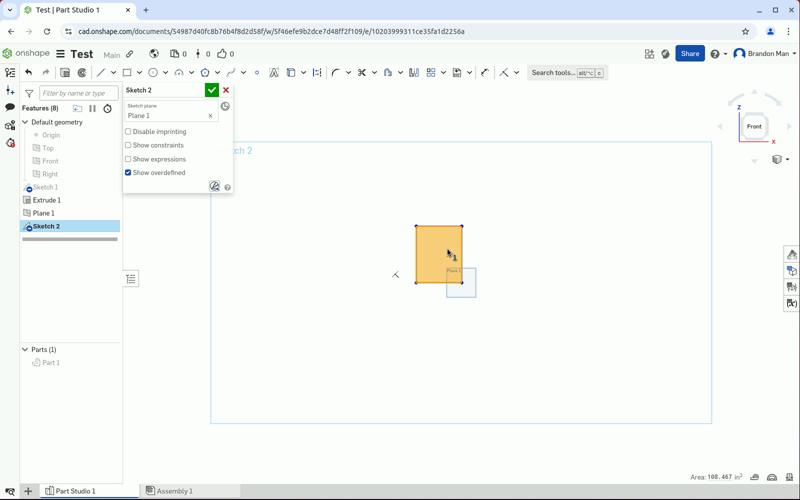
mouse_move(73, 352)
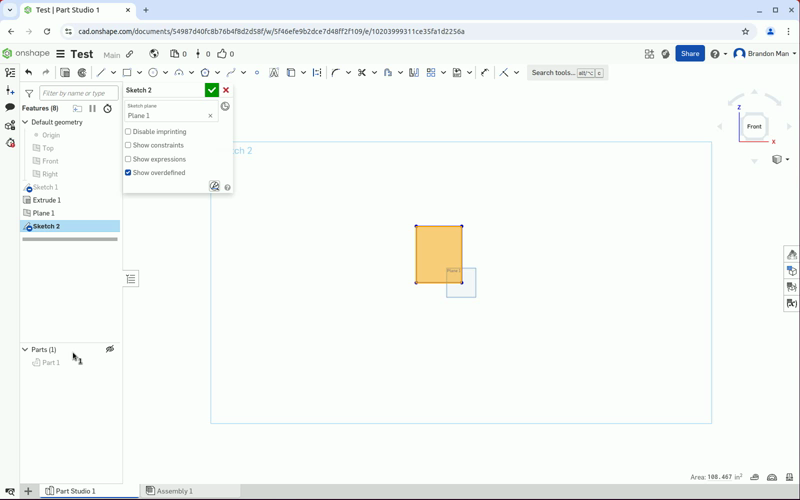
key(shift+y)
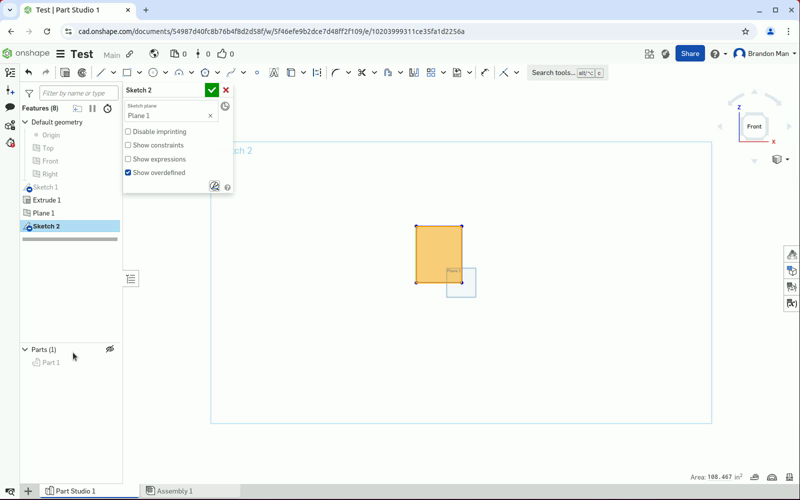
key(shift+e)
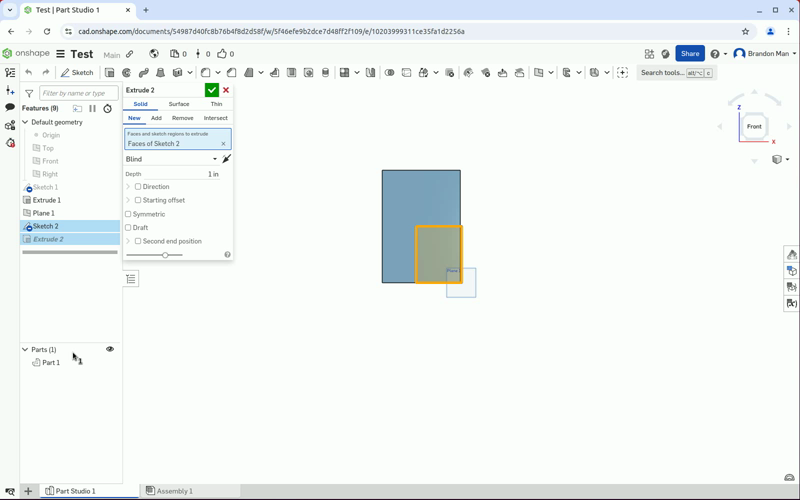
mouse_move(143, 106)
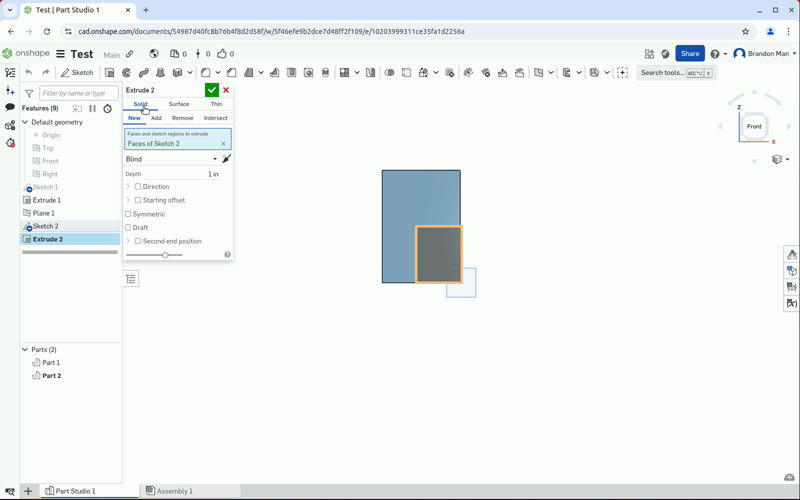
click(143, 106)
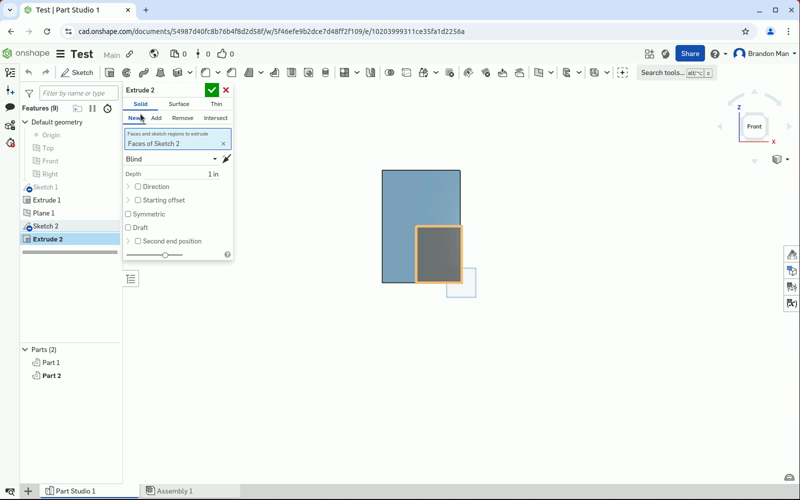
mouse_move(137, 120)
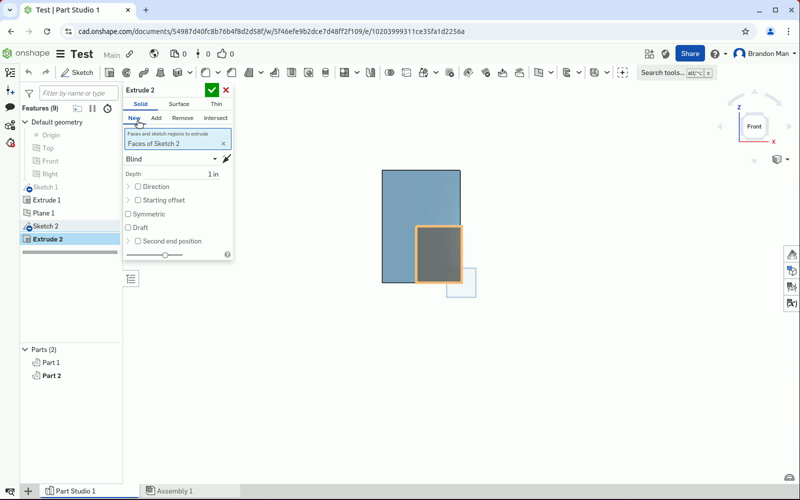
click(137, 120)
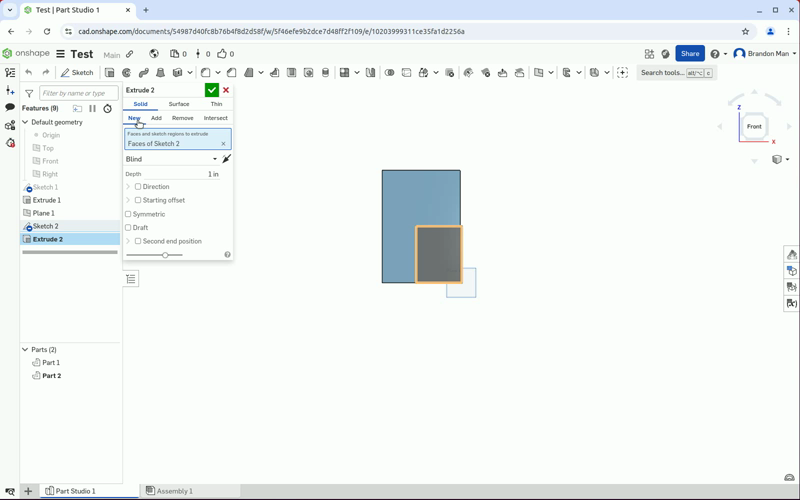
key(tab, 4)
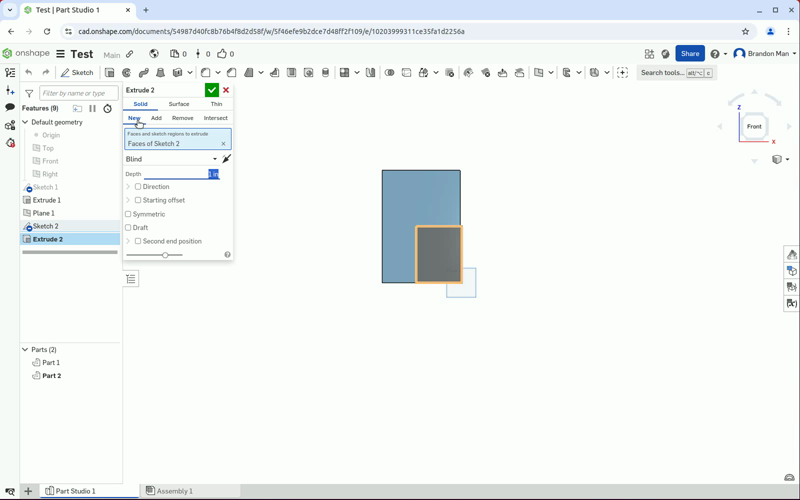
text(5.777)
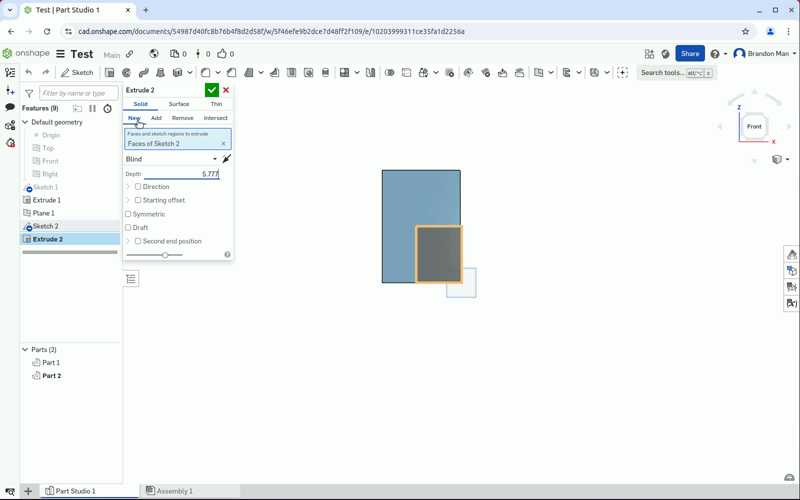
key(enter)
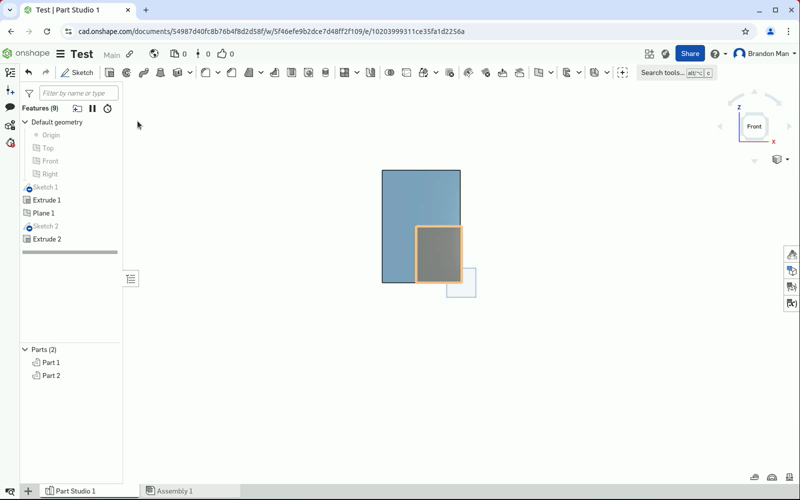
key(shift+h)
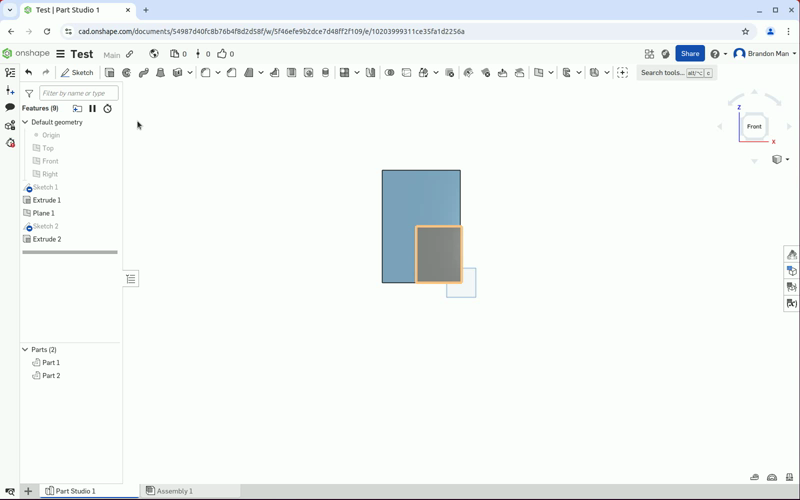
key(shift+h)
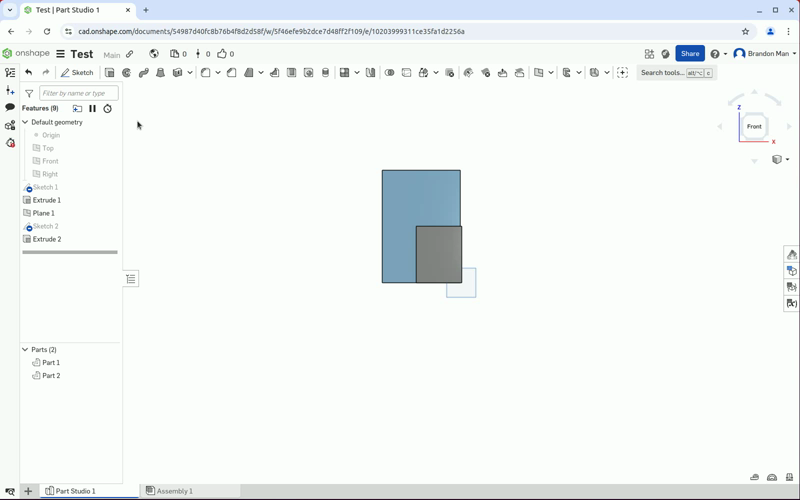
mouse_move(73, 189)
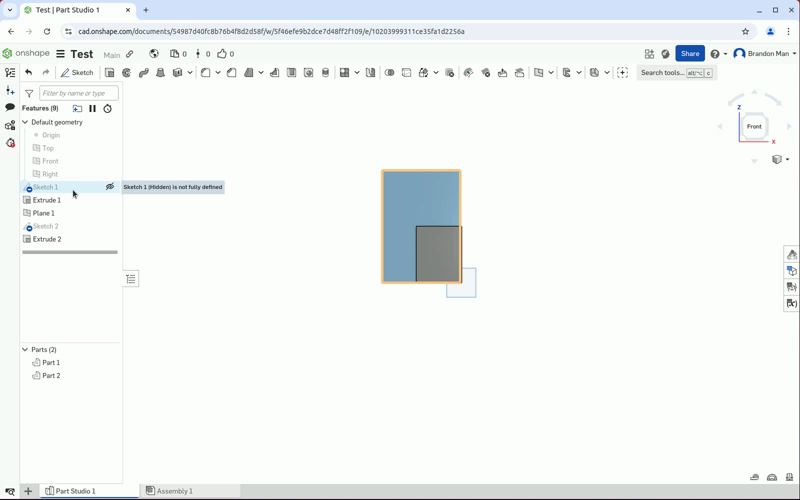
click(73, 189)
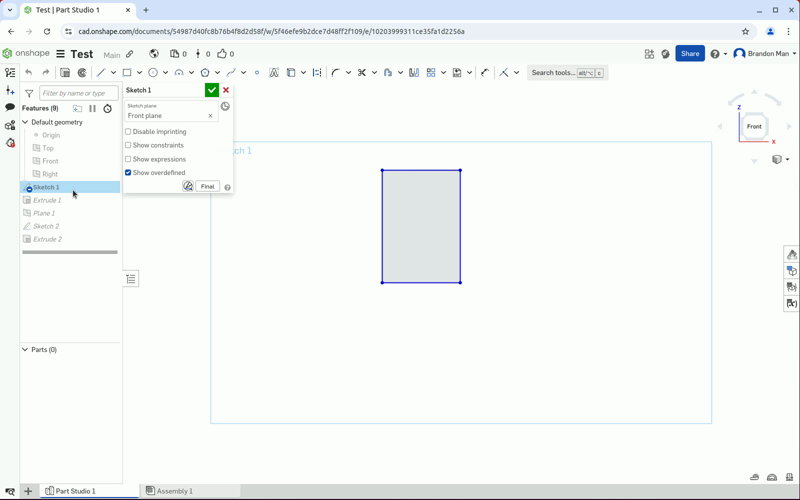
mouse_move(229, 92)
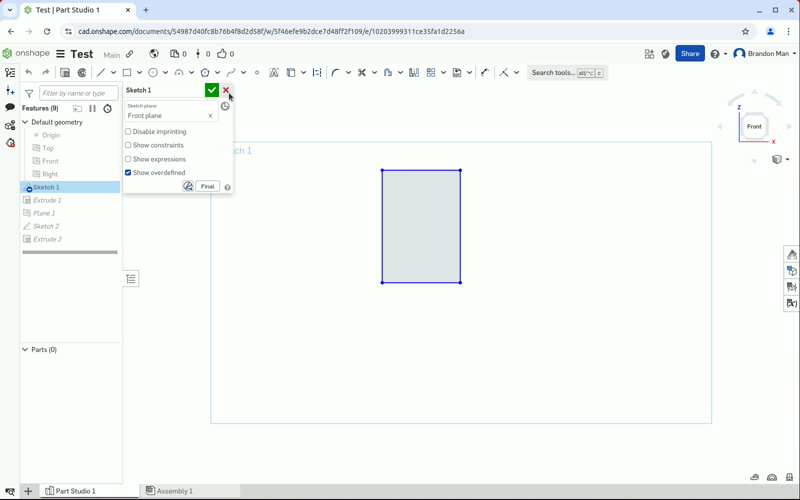
click(229, 92)
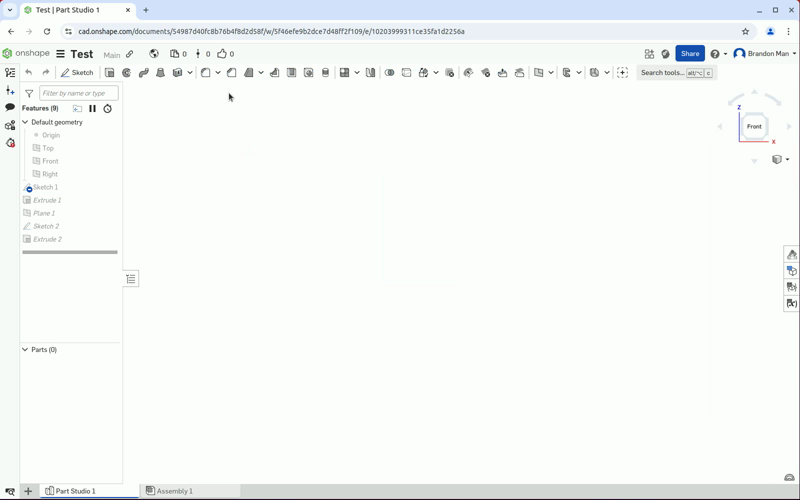
key(shift+s)
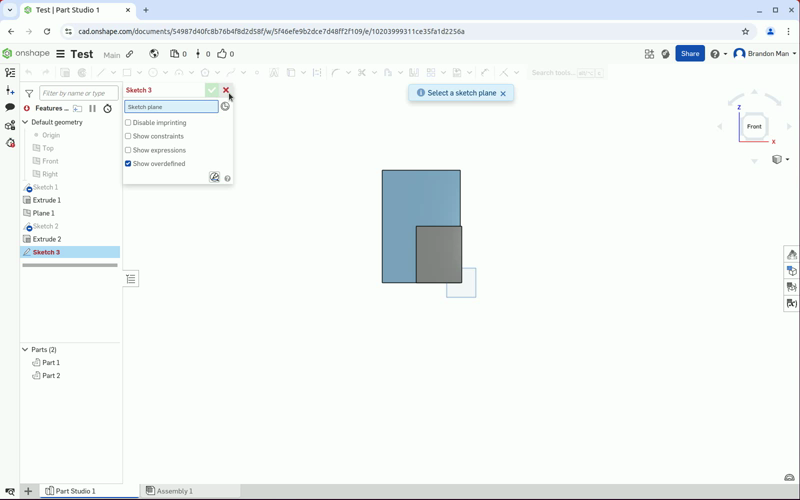
mouse_move(73, 215)
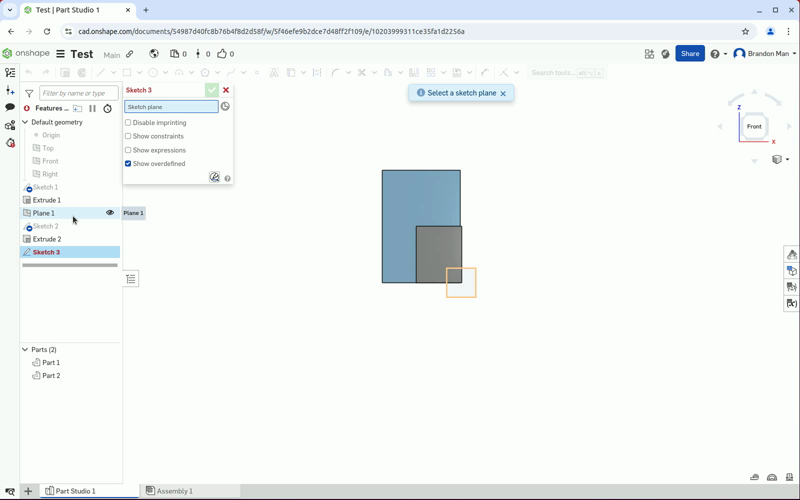
click(73, 215)
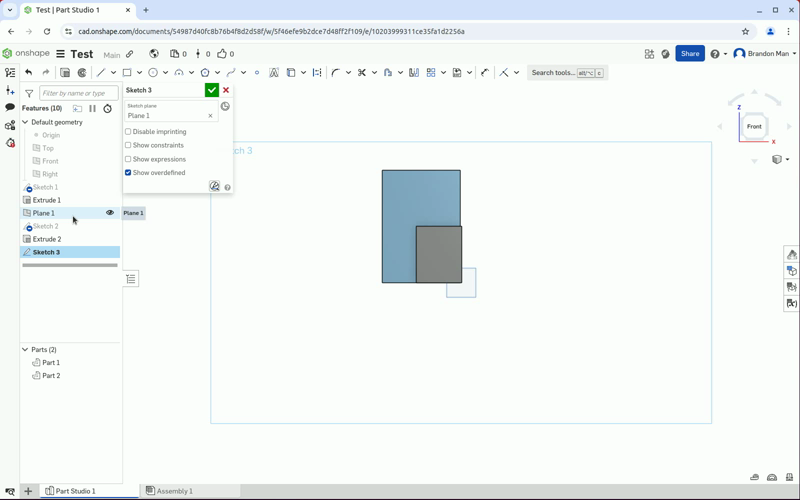
mouse_move(73, 352)
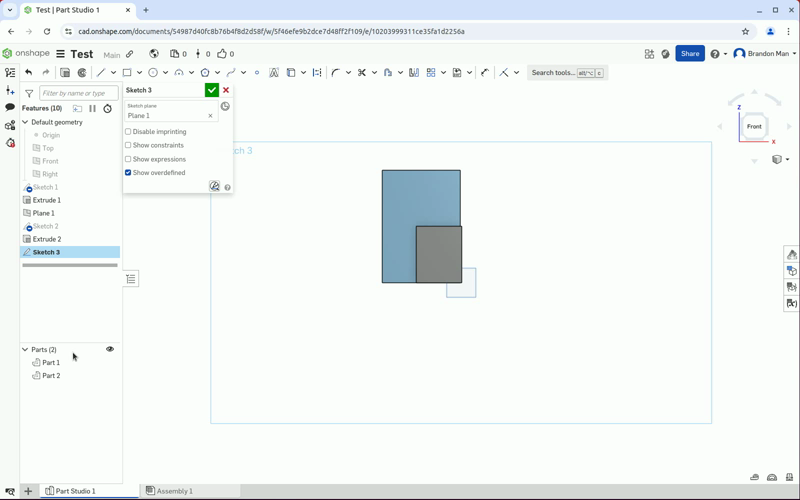
key(y)
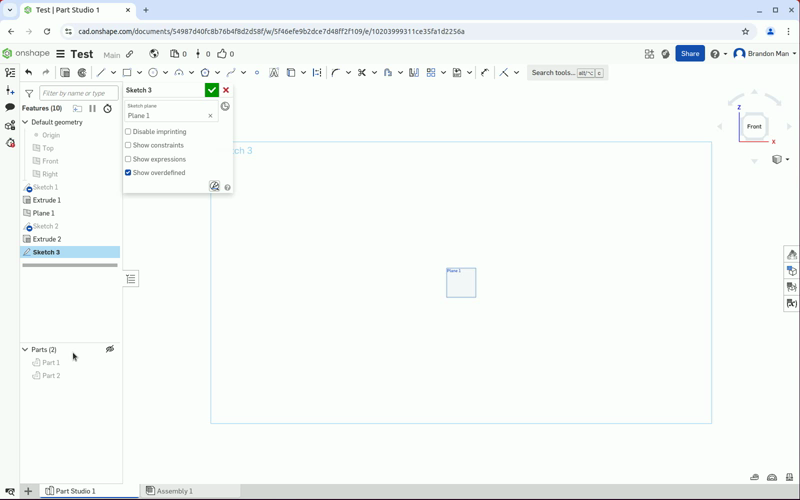
key(l)
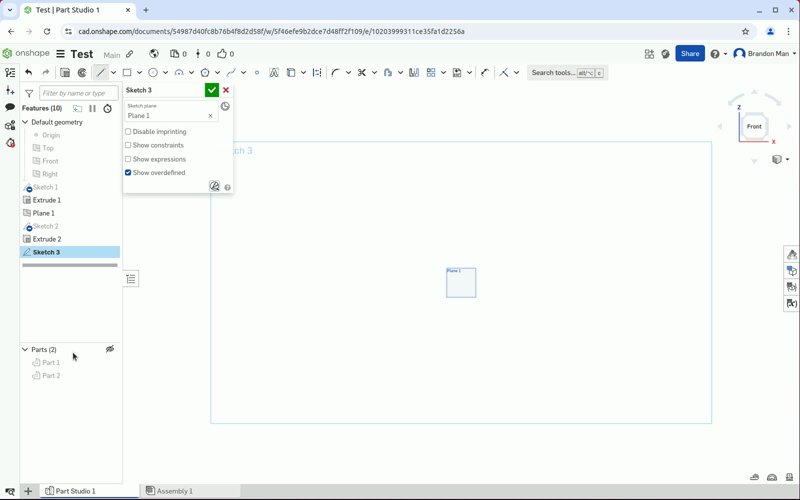
key_down(shift)
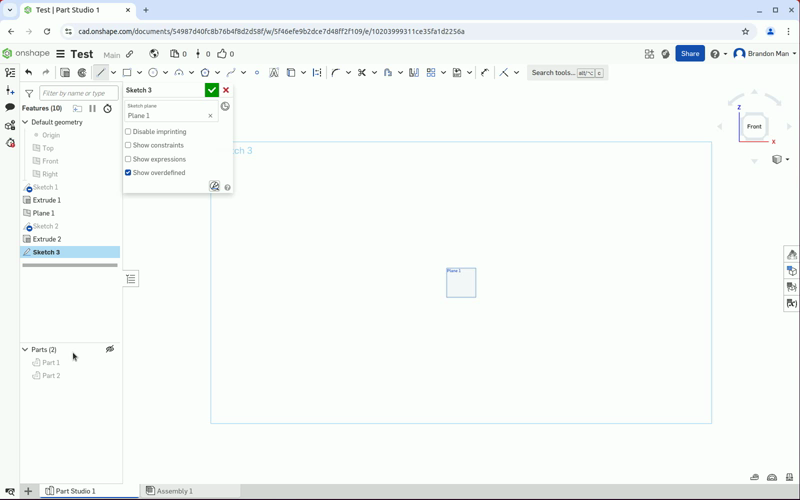
mouse_move(382, 282)
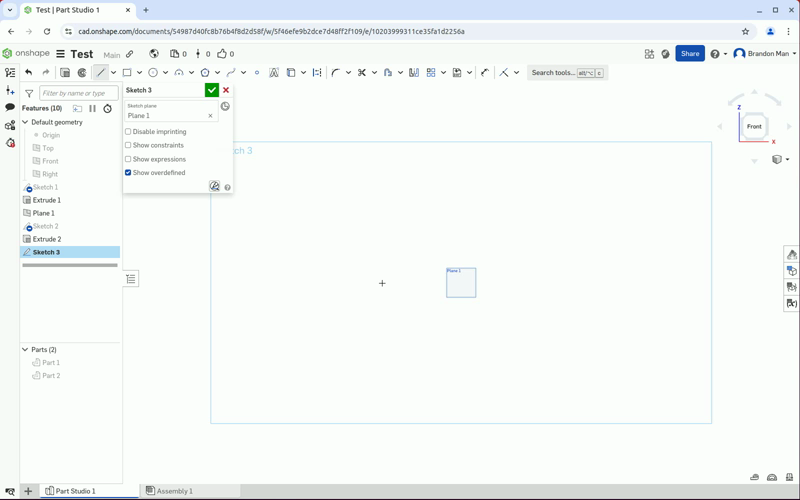
click(382, 282)
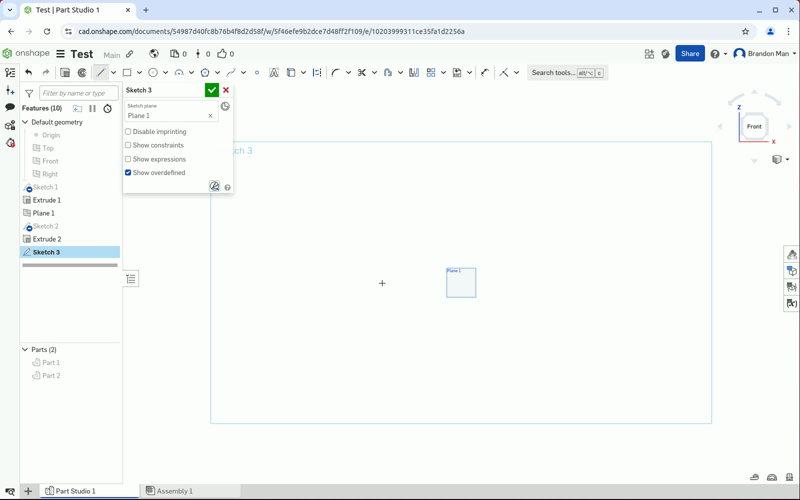
key_up(shift)
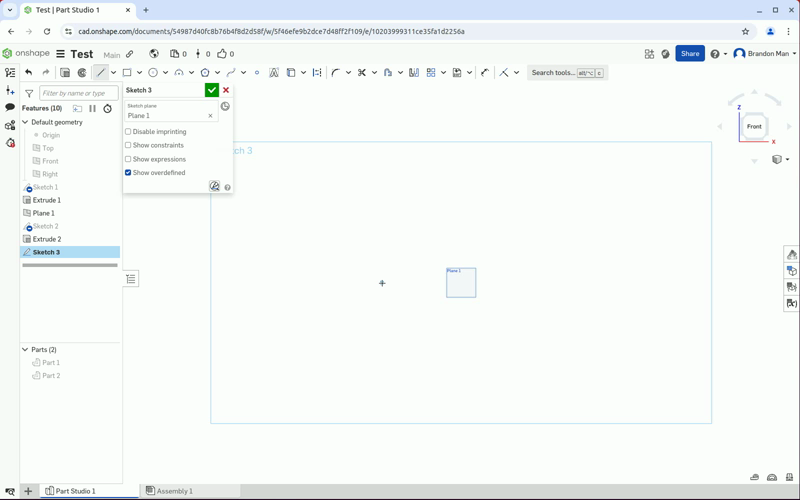
key_down(shift)
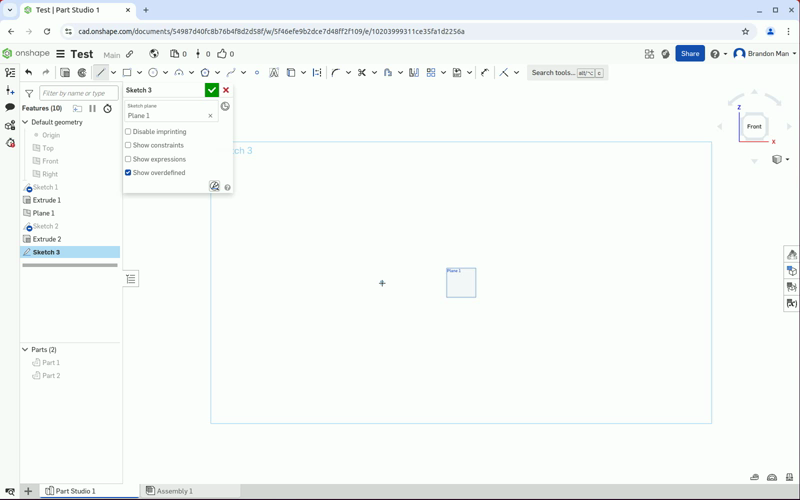
mouse_move(461, 282)
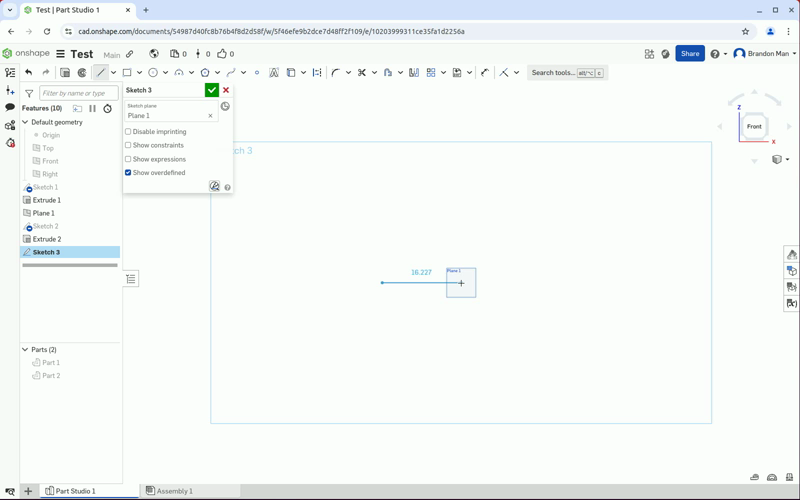
click(461, 282)
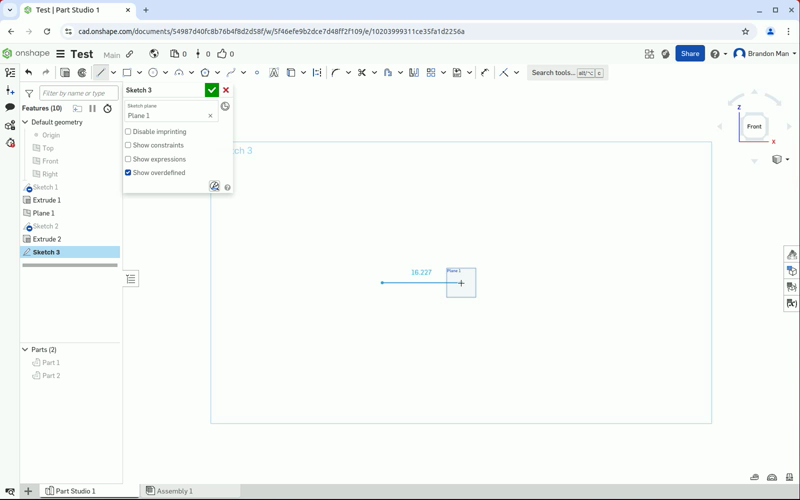
key_up(shift)
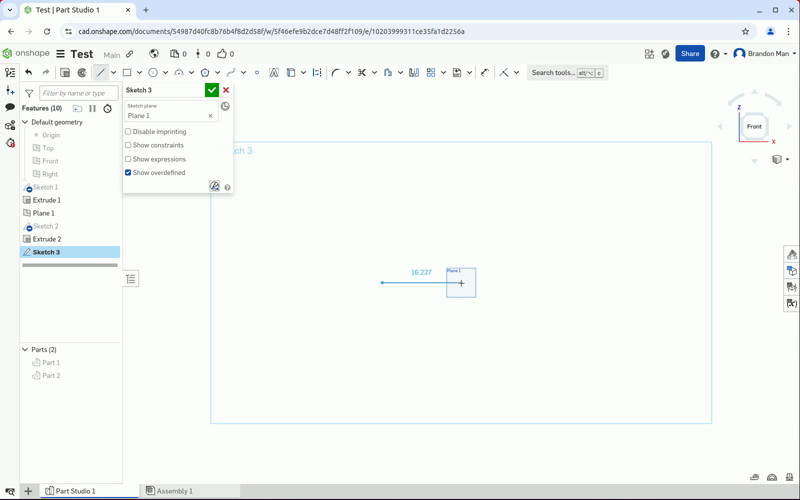
key_down(shift)
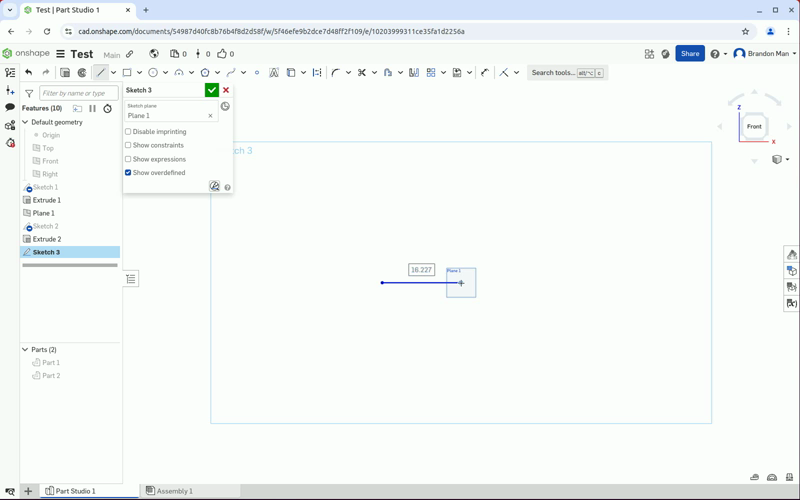
mouse_move(491, 282)
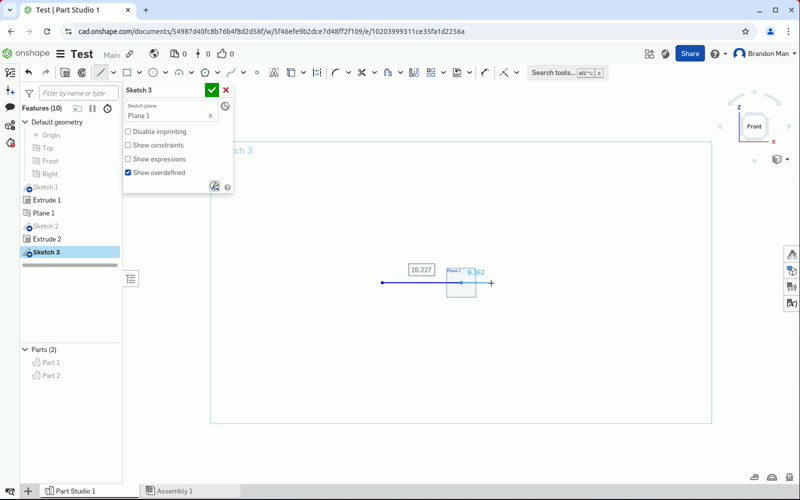
mouse_move(461, 226)
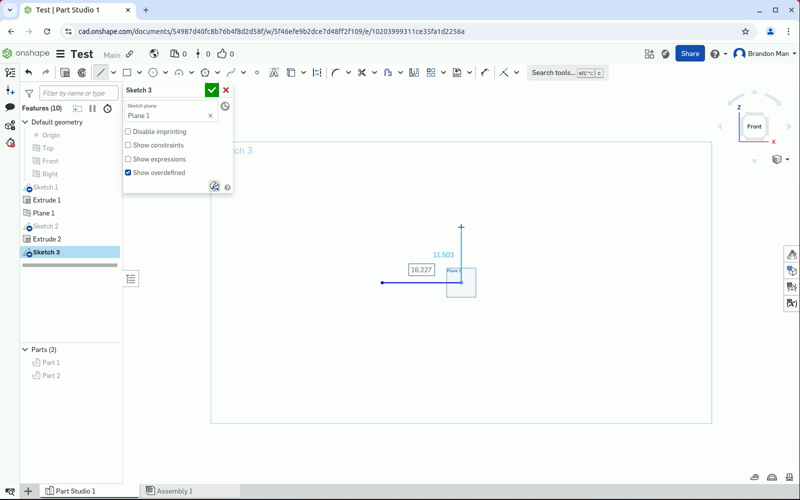
click(461, 226)
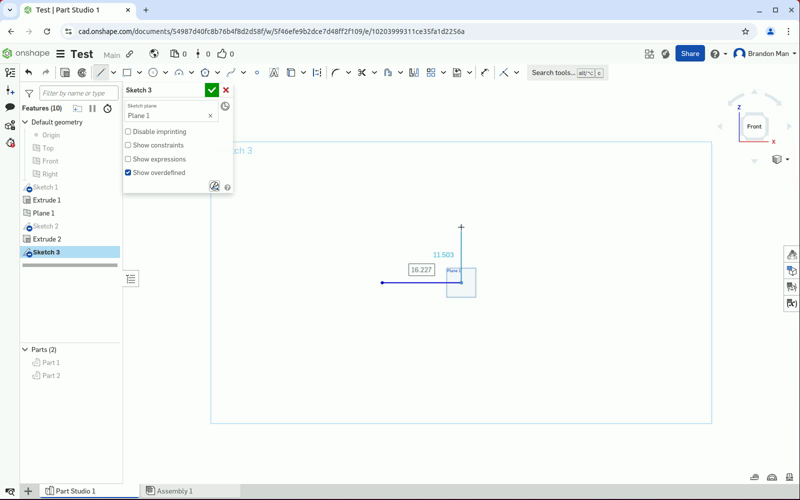
key_up(shift)
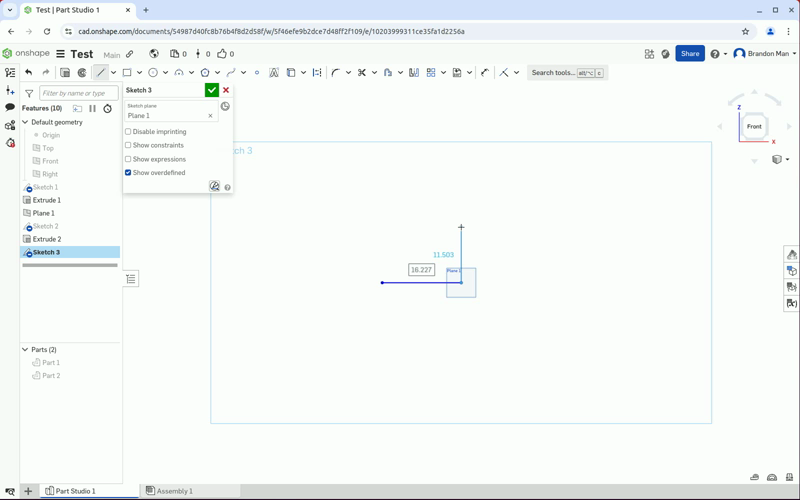
key_down(shift)
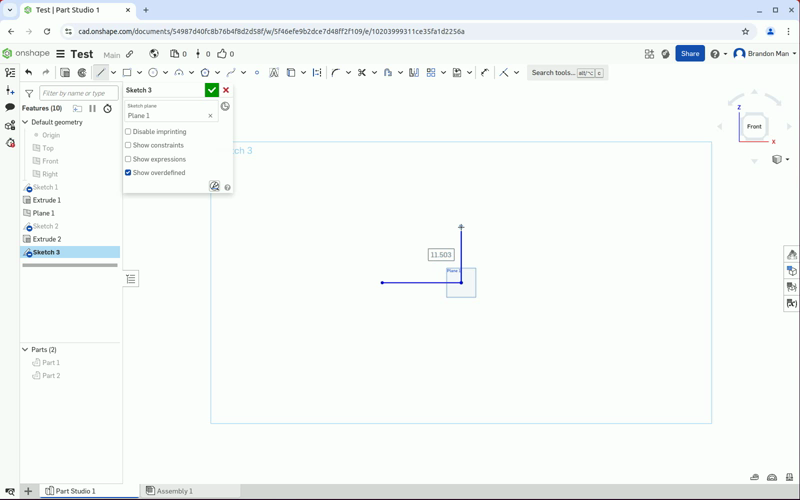
mouse_move(382, 226)
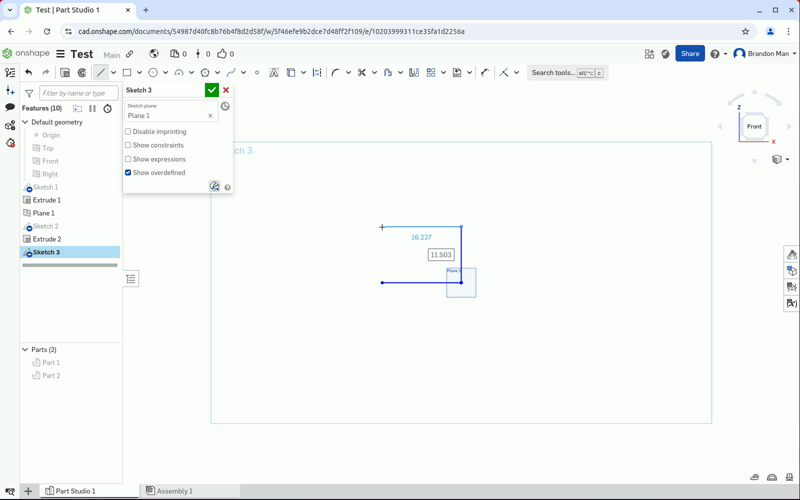
click(382, 226)
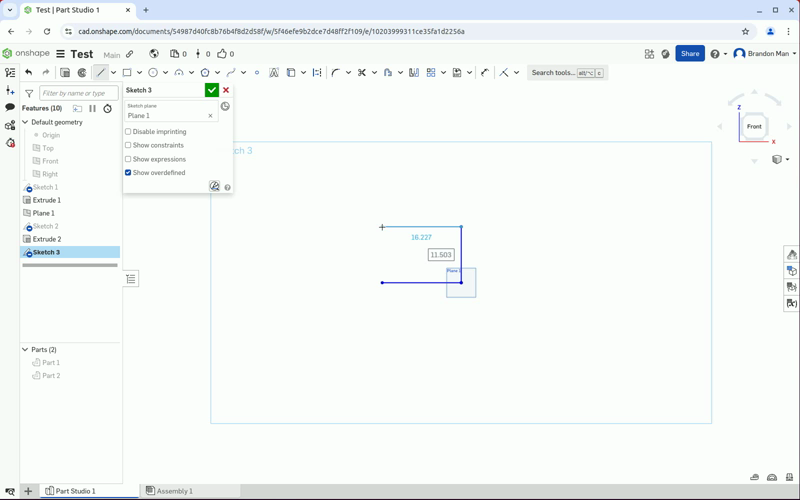
key_up(shift)
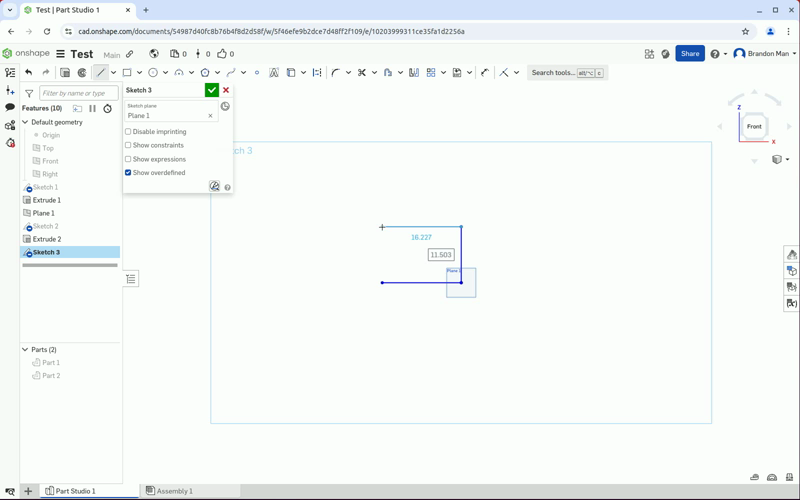
mouse_move(412, 226)
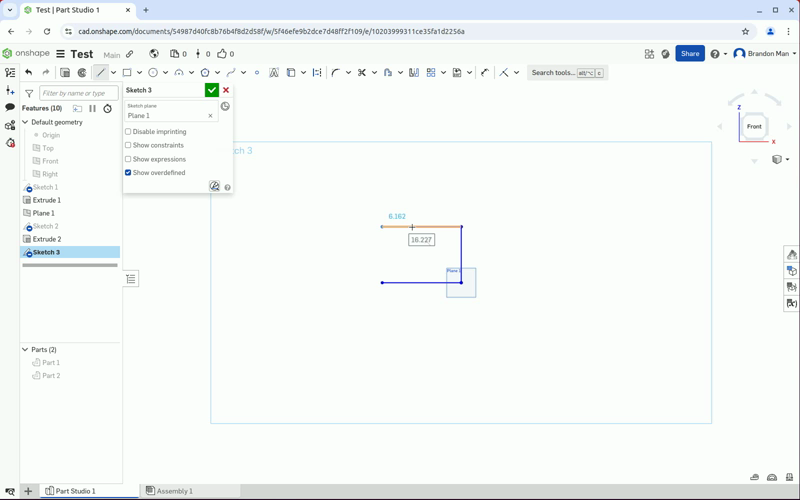
key_down(shift)
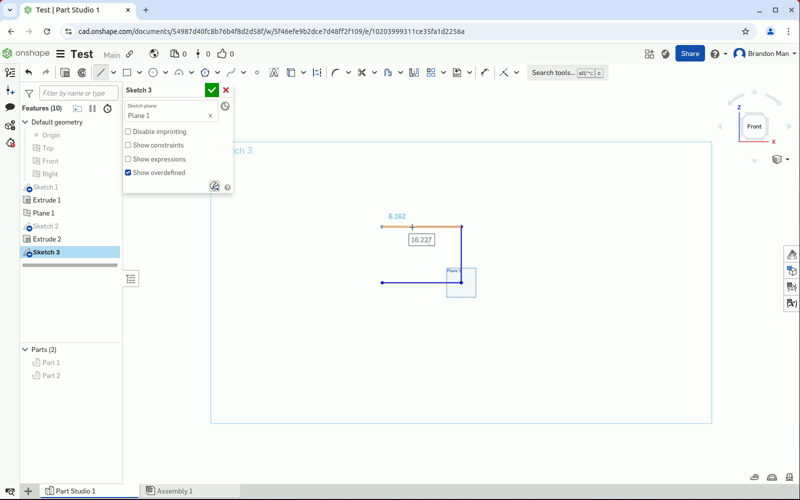
mouse_move(382, 282)
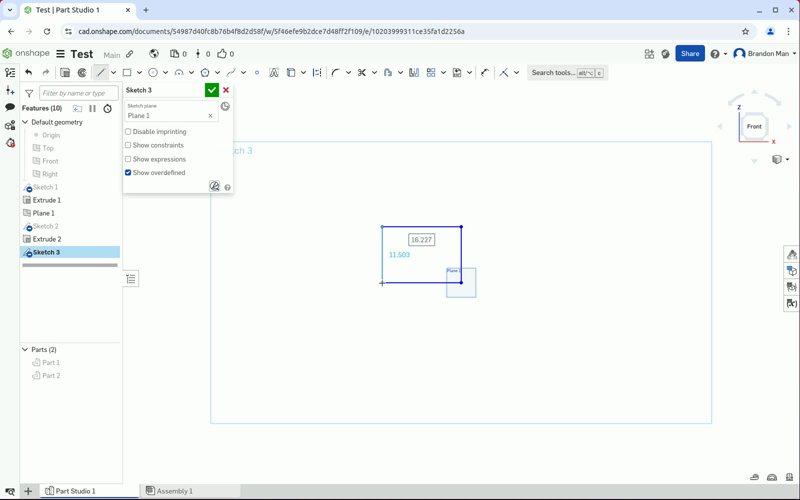
key_up(shift)
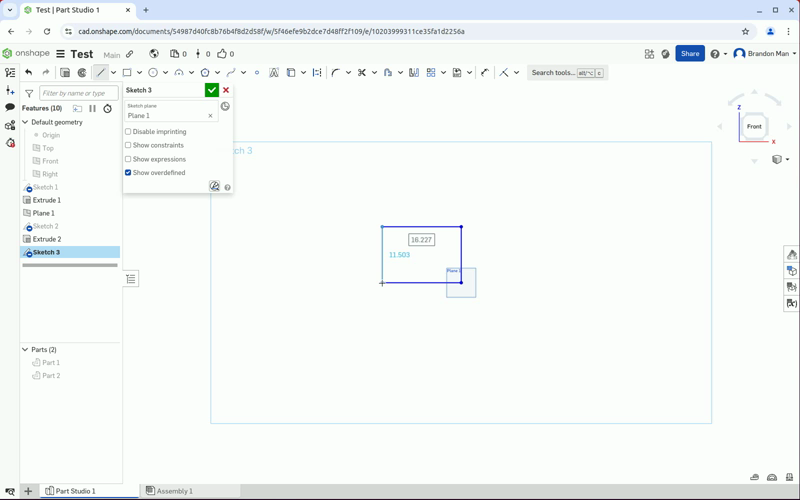
click(382, 282)
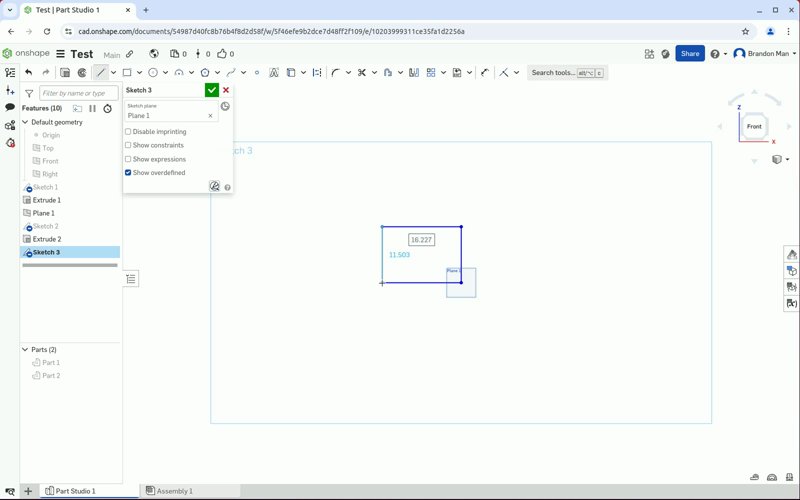
key(esc)
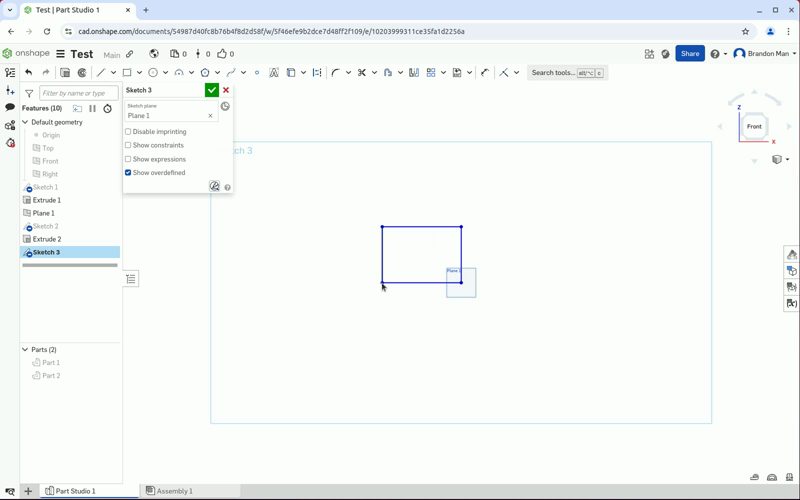
mouse_move(434, 241)
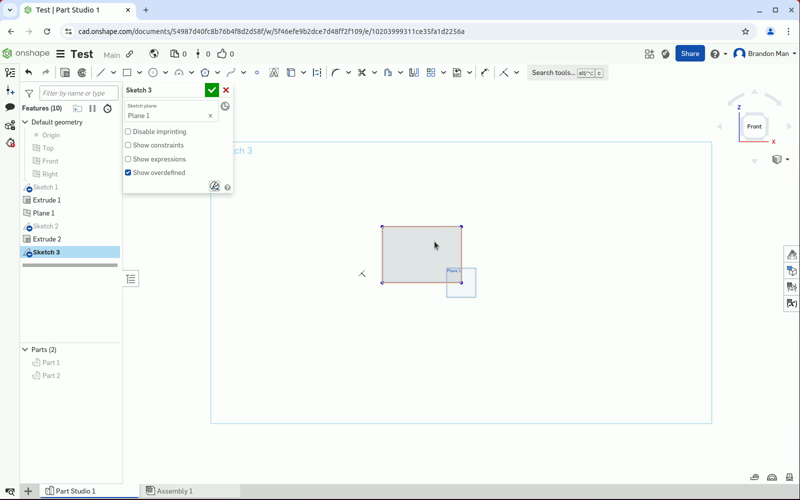
click(434, 241)
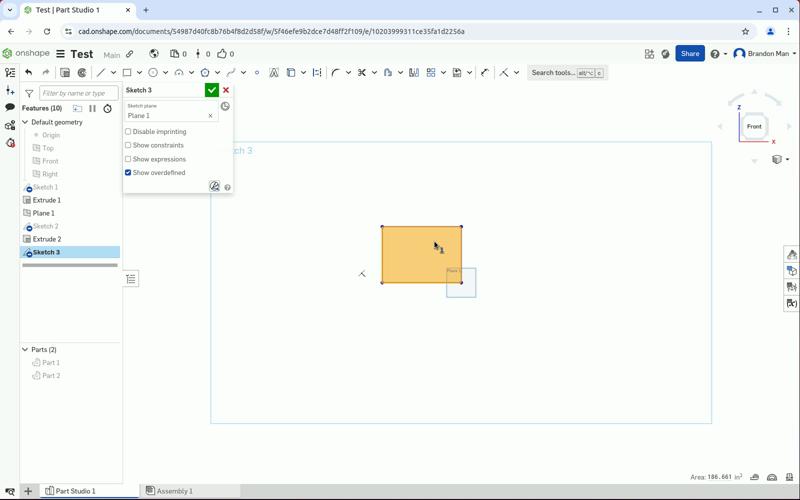
mouse_move(73, 352)
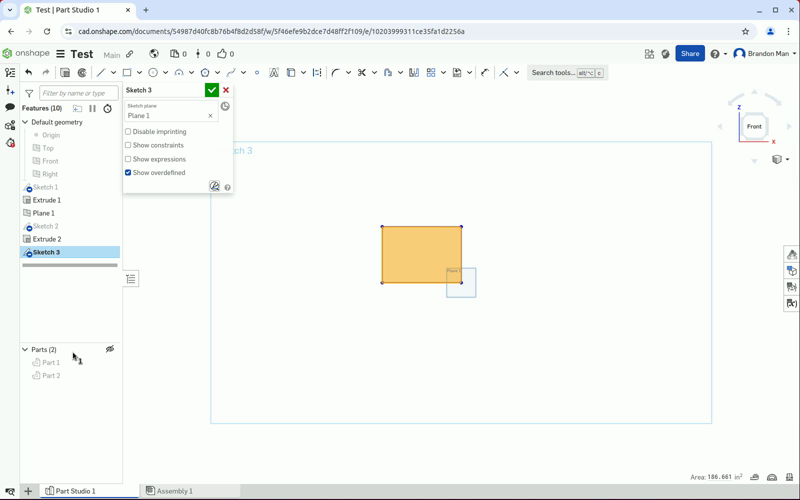
key(shift+y)
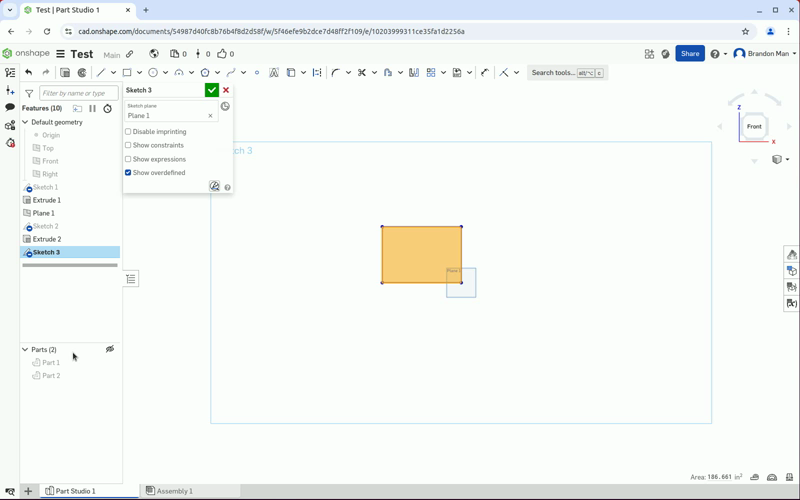
key(shift+e)
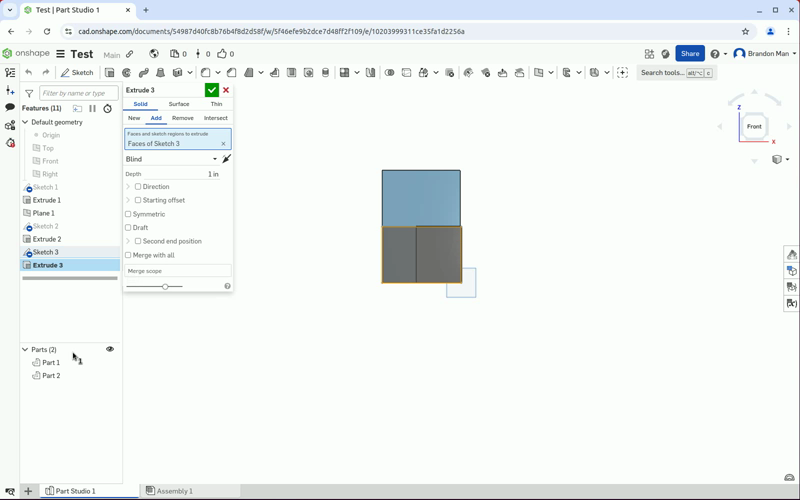
mouse_move(143, 106)
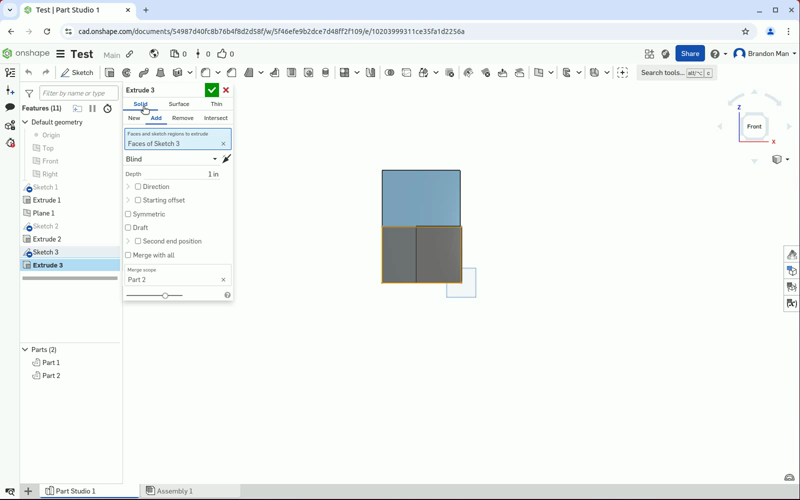
click(143, 106)
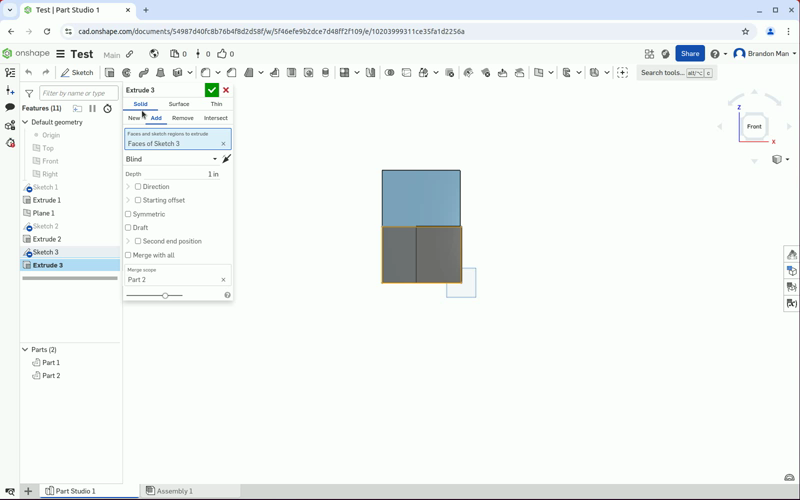
mouse_move(137, 120)
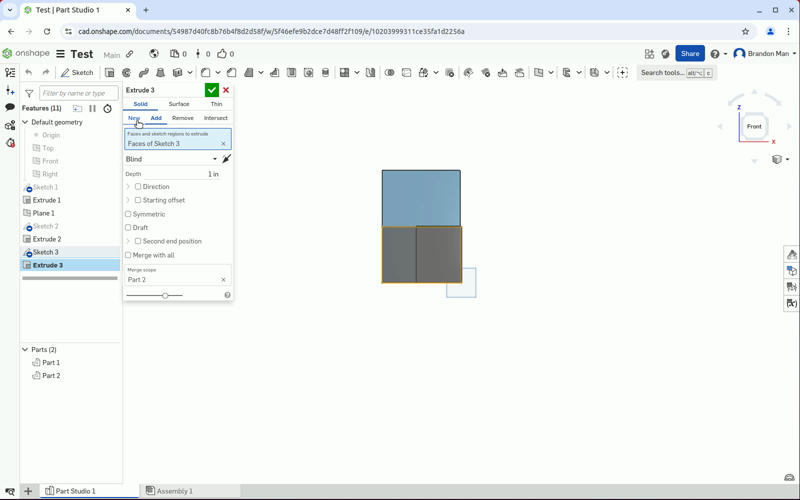
click(137, 120)
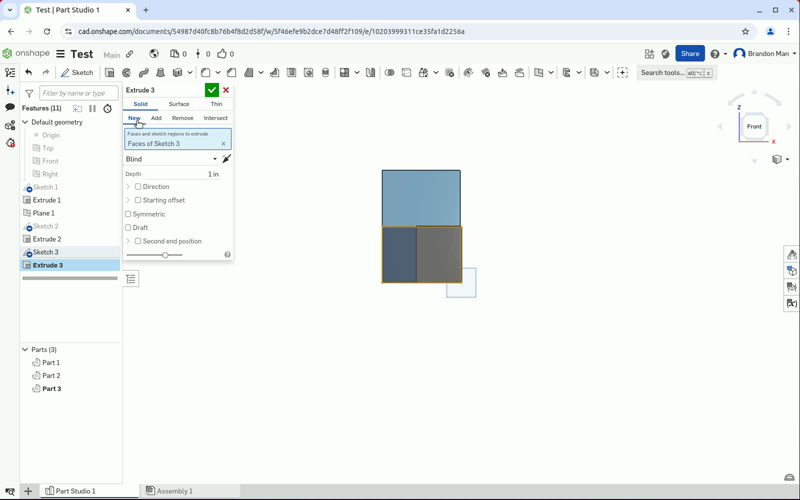
key(tab, 4)
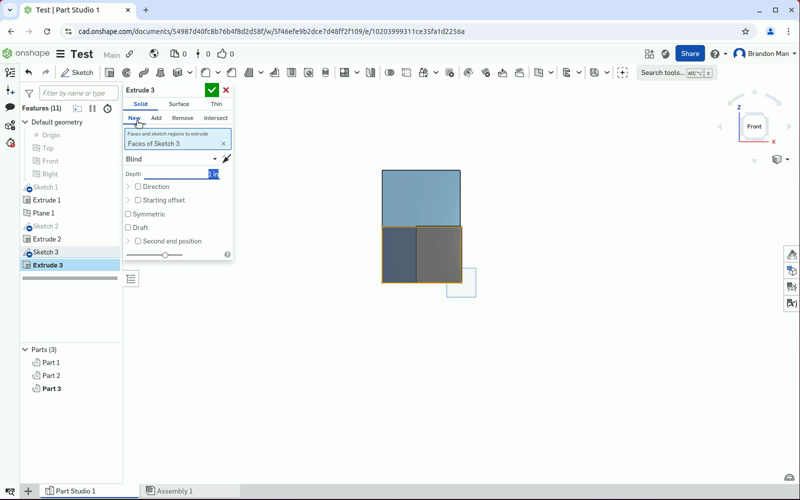
text(2.889)
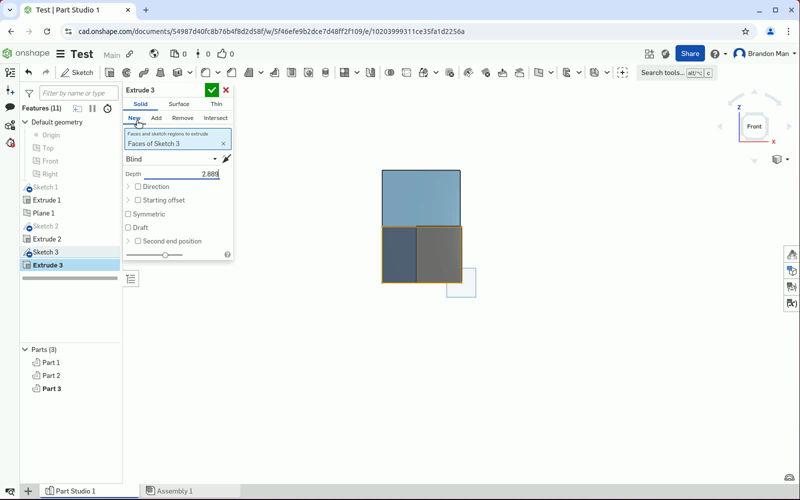
key(enter)
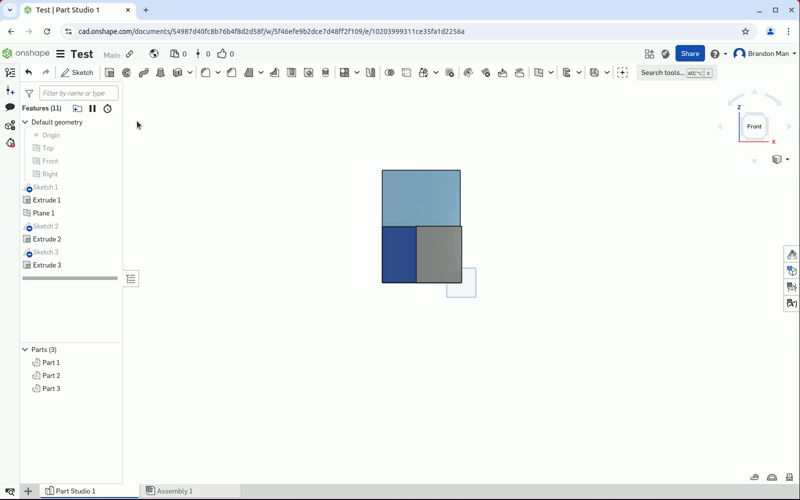
key(shift+h)
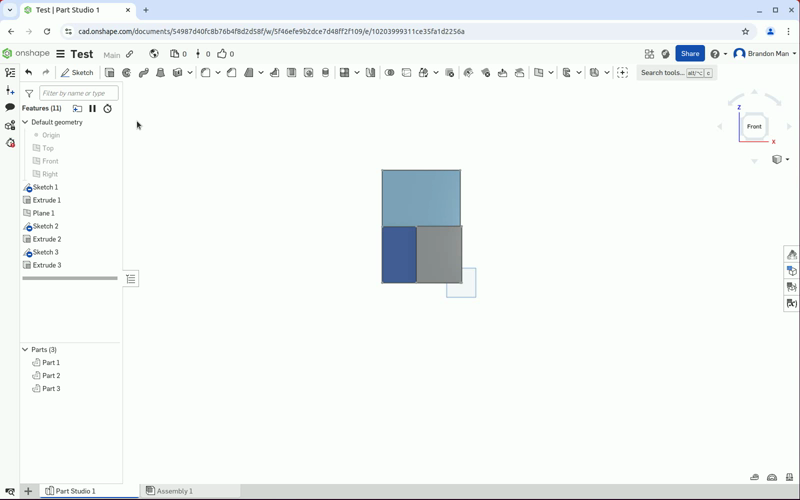
key(shift+h)
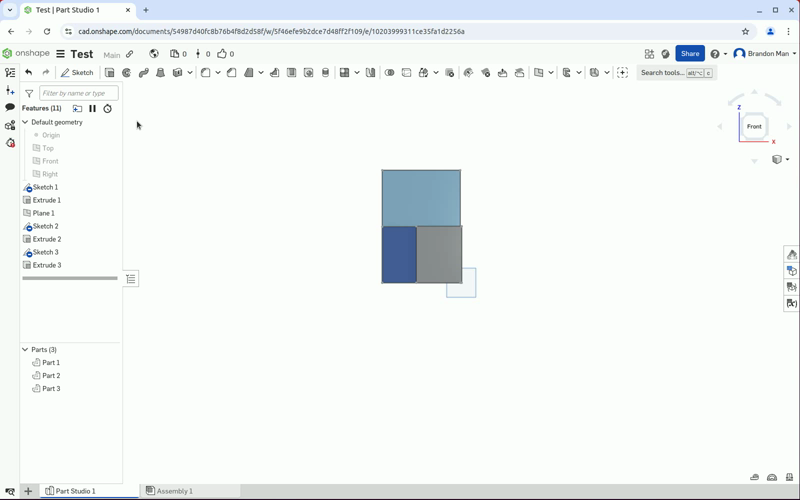
key(shift+7)
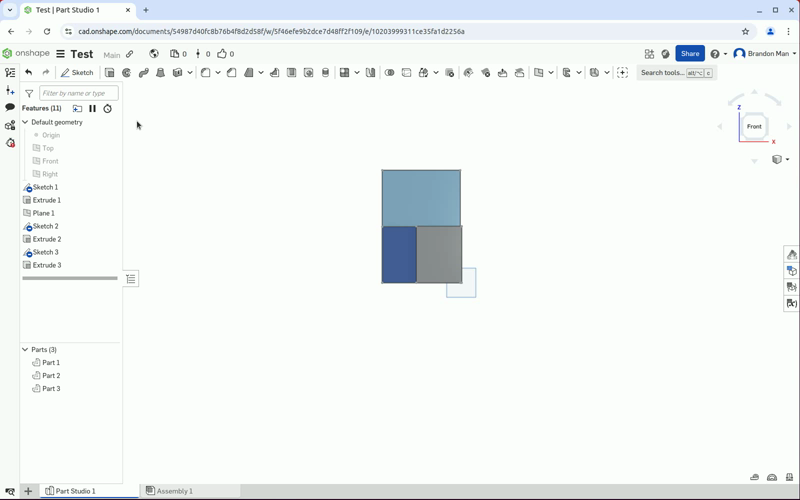
key(left, 2)
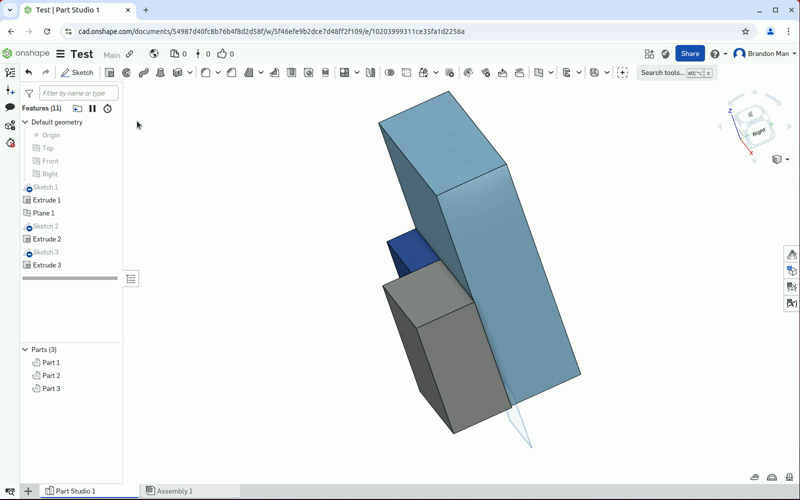
key(down, 2)
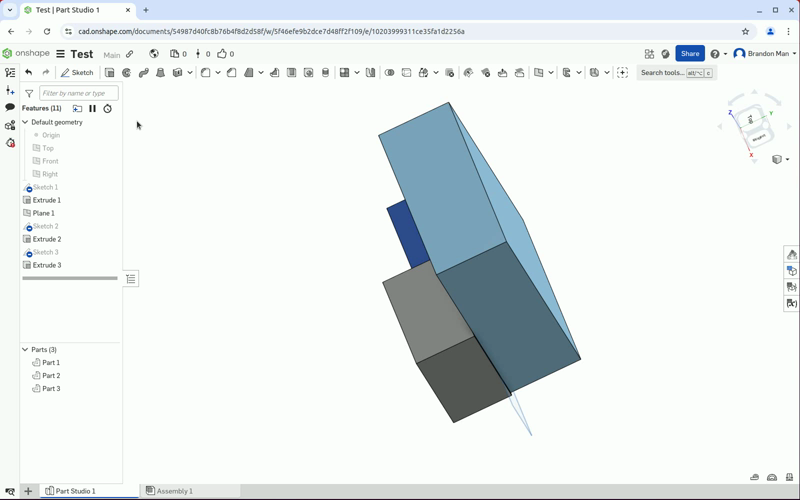
key(up, 2)
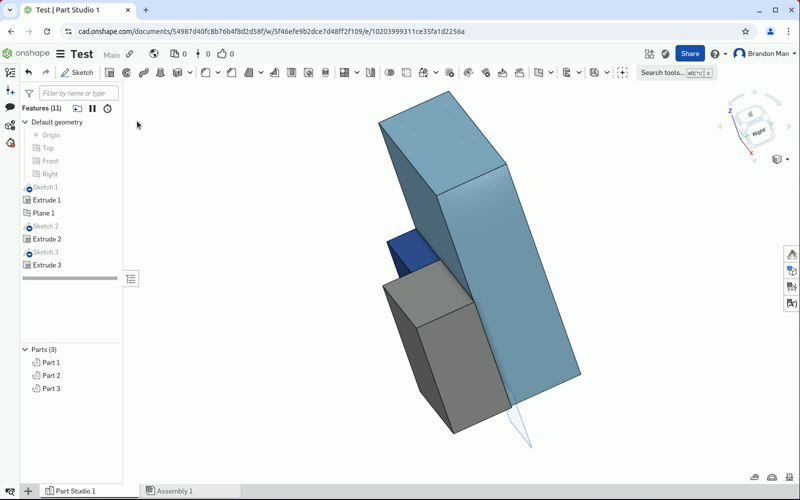
key(right, 2)
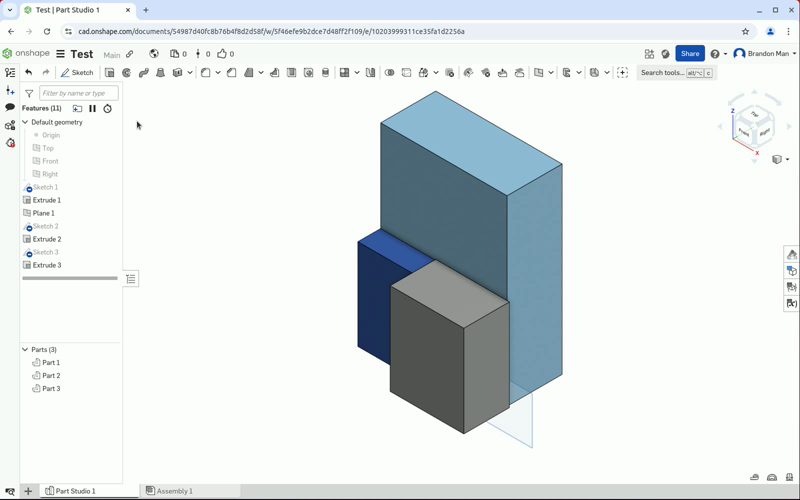
mouse_move(73, 189)
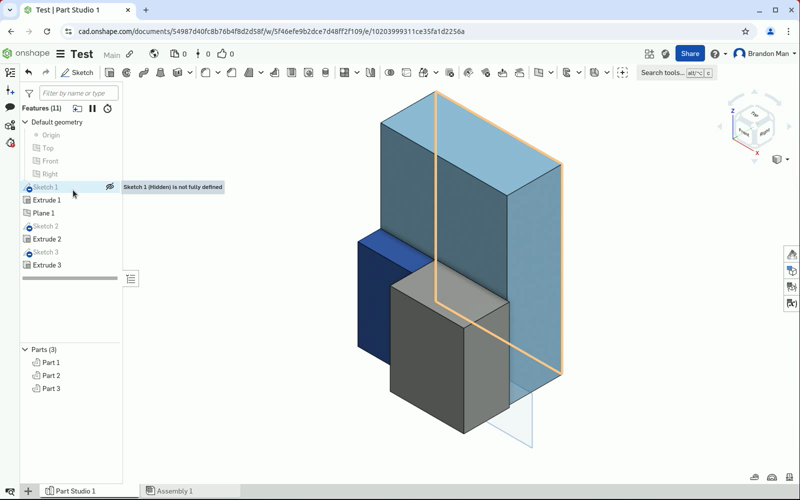
click(73, 189)